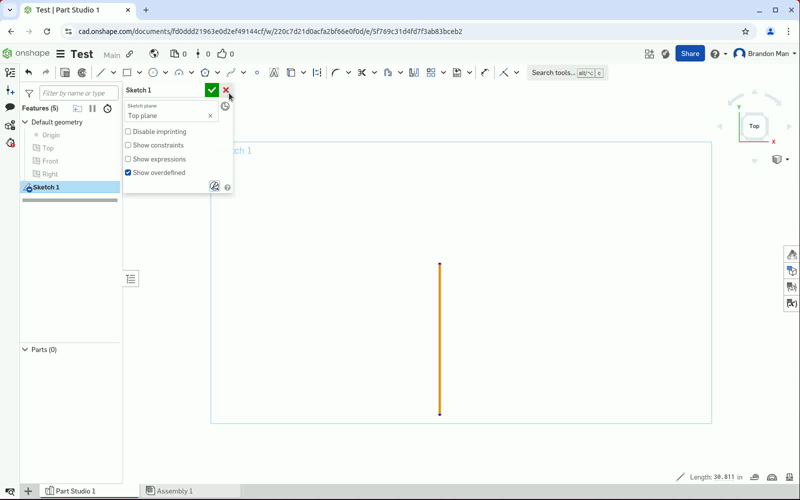
key(shift+h)
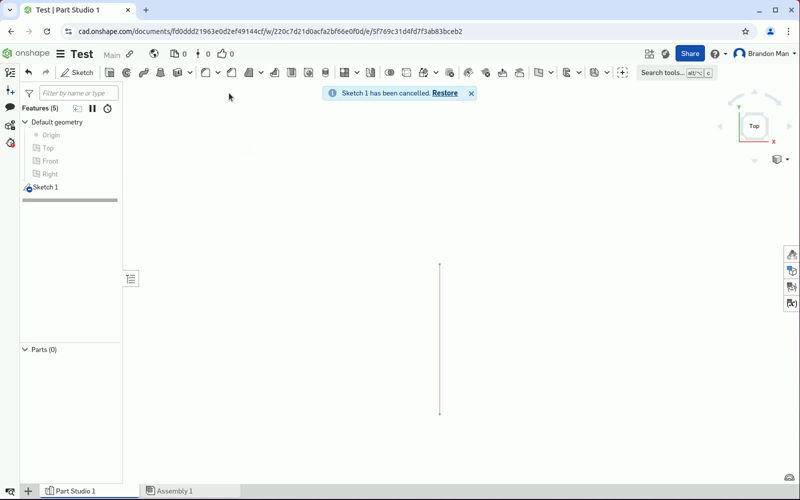
key(shift+s)
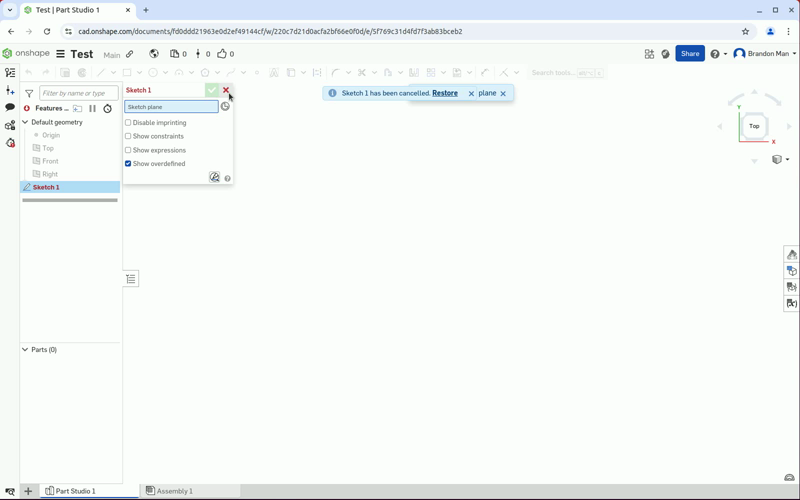
mouse_move(73, 150)
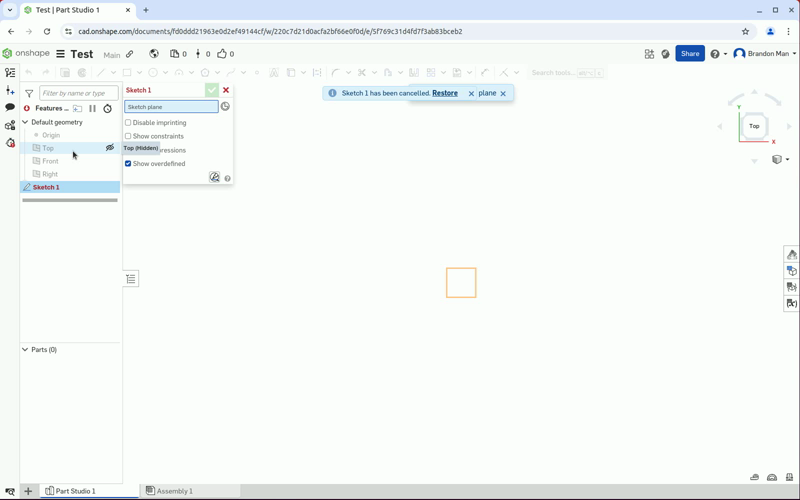
click(73, 150)
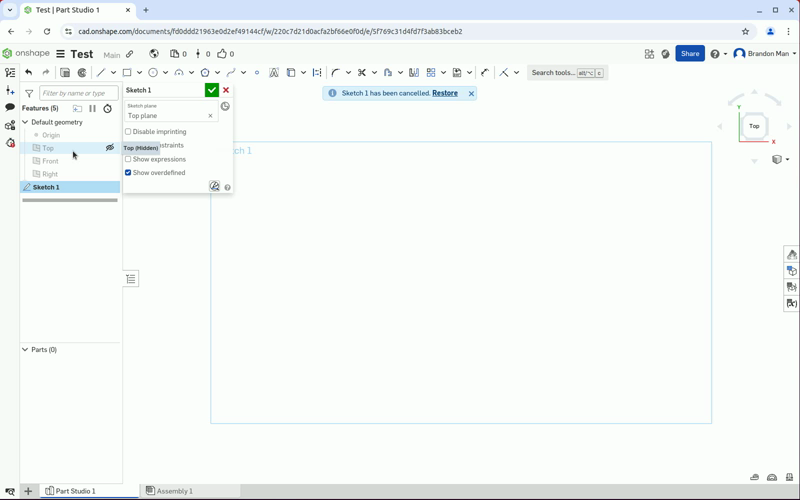
mouse_move(73, 352)
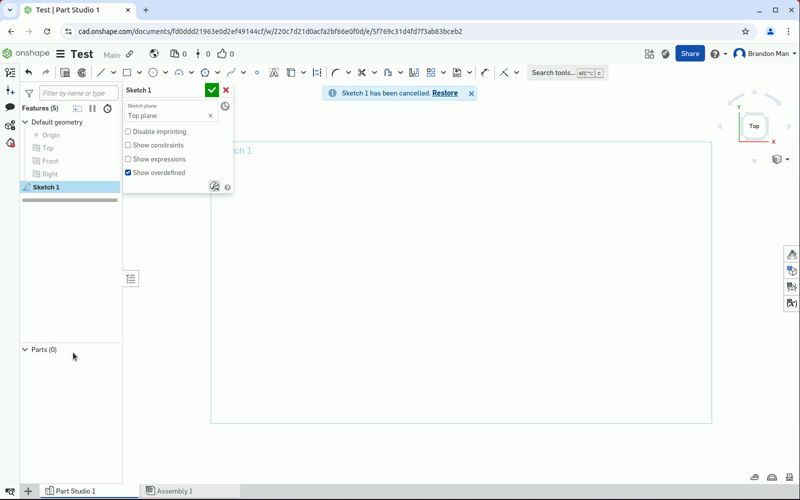
key(y)
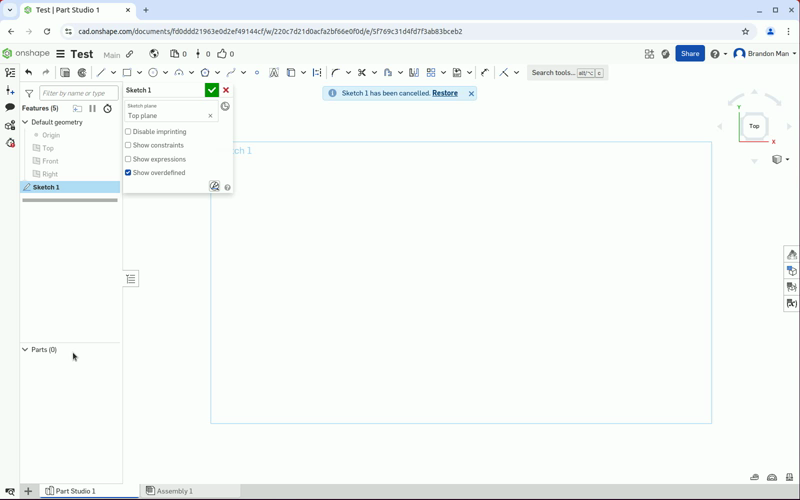
key(l)
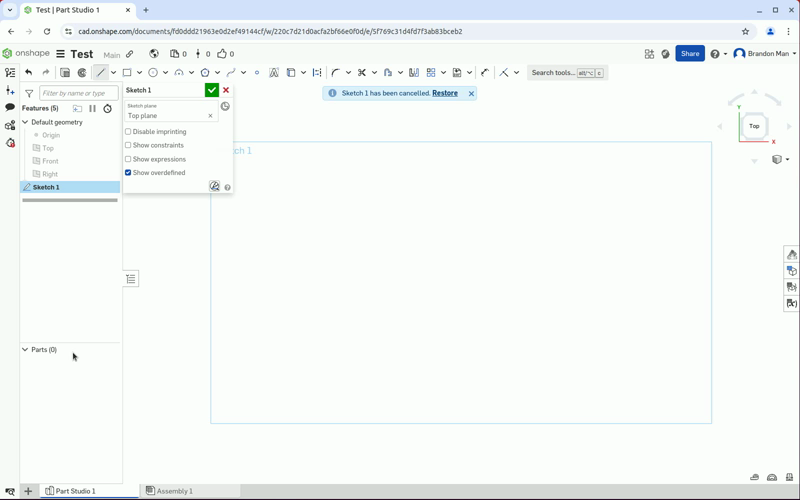
key_down(shift)
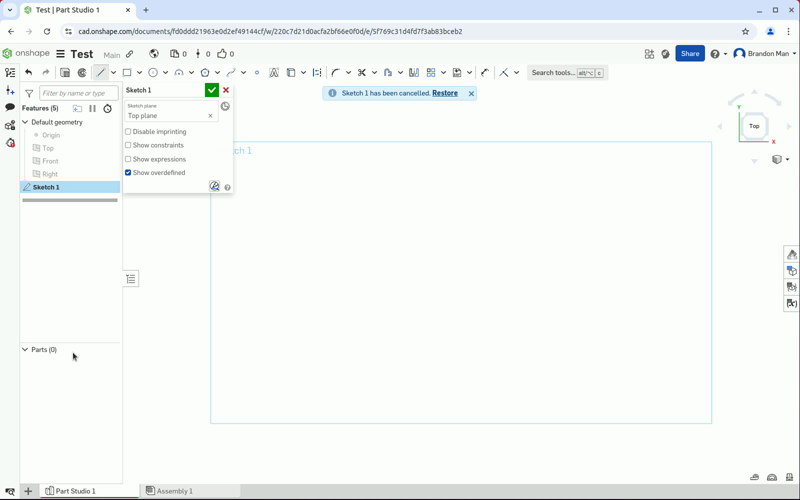
mouse_move(349, 282)
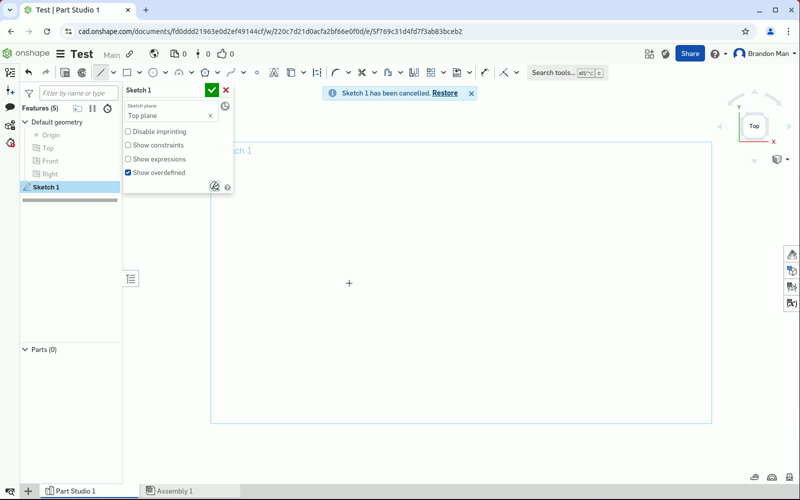
click(349, 282)
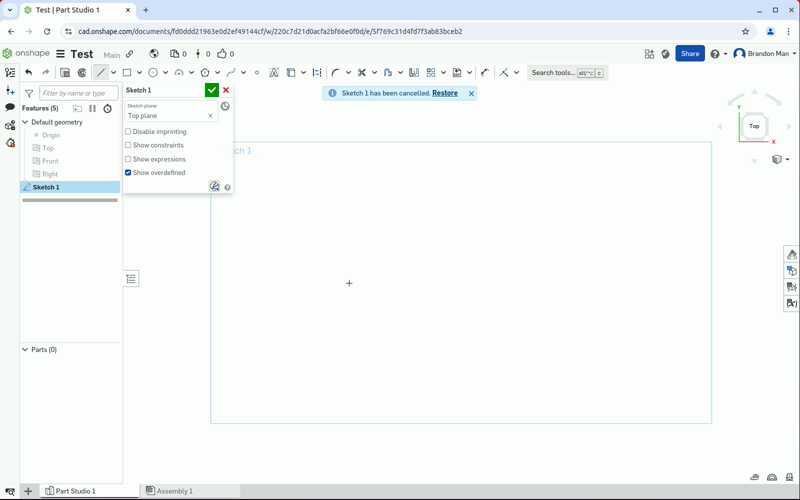
key_up(shift)
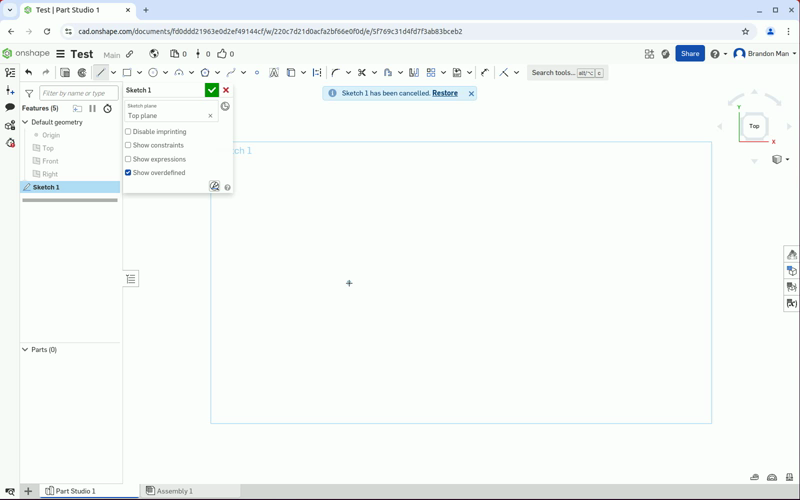
key_down(shift)
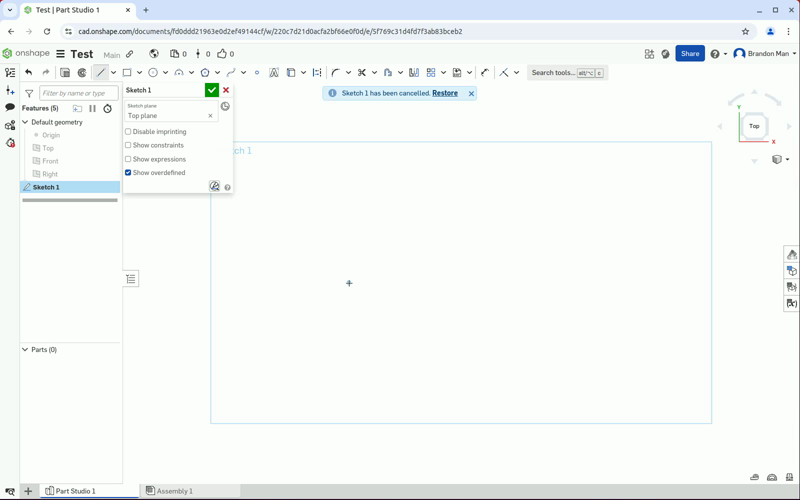
mouse_move(405, 378)
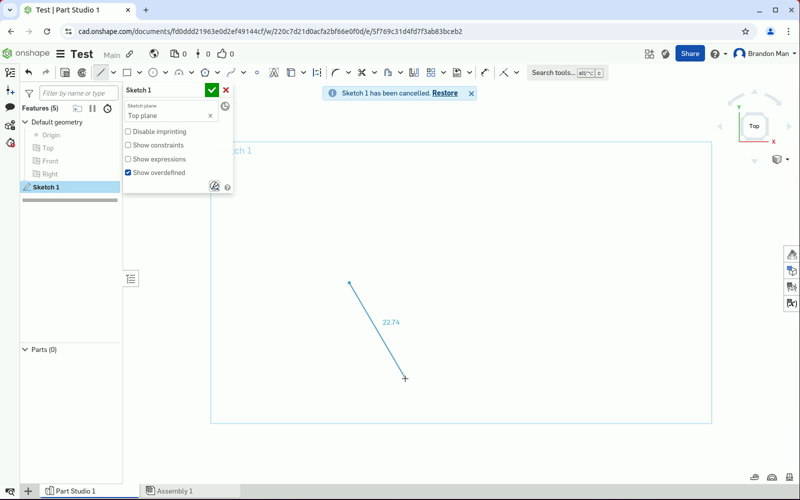
click(405, 378)
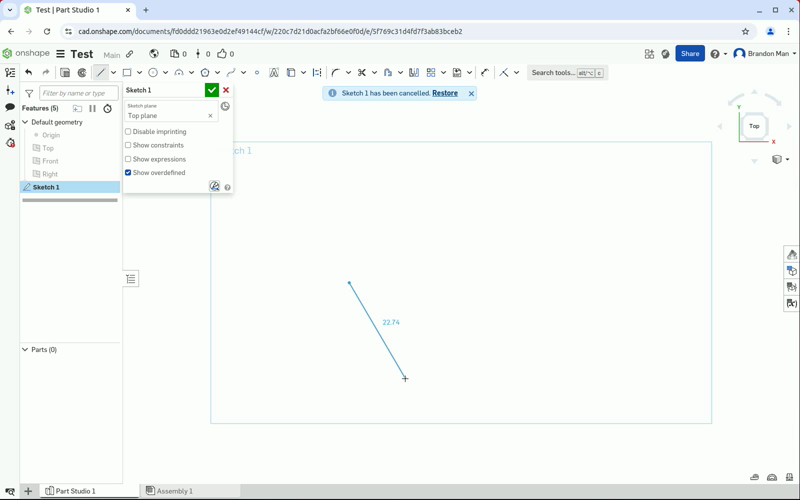
key_up(shift)
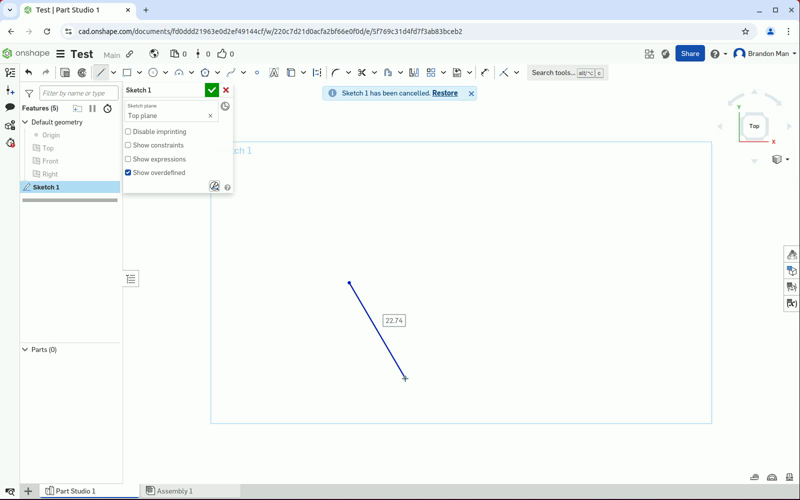
key_down(shift)
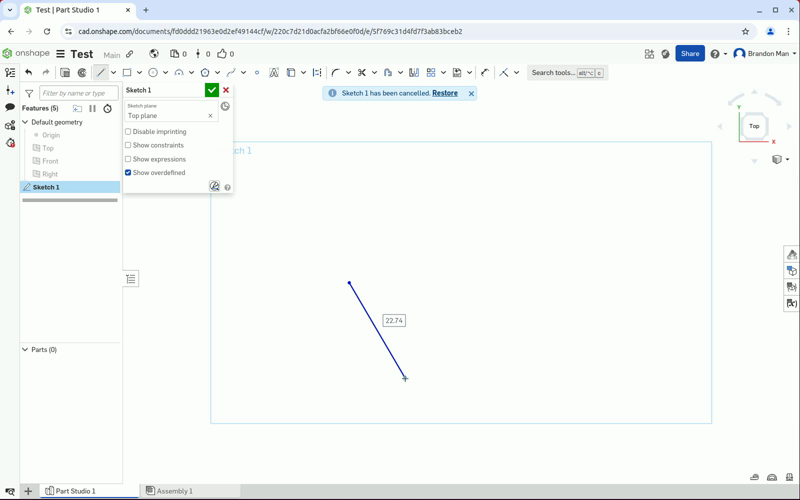
mouse_move(514, 378)
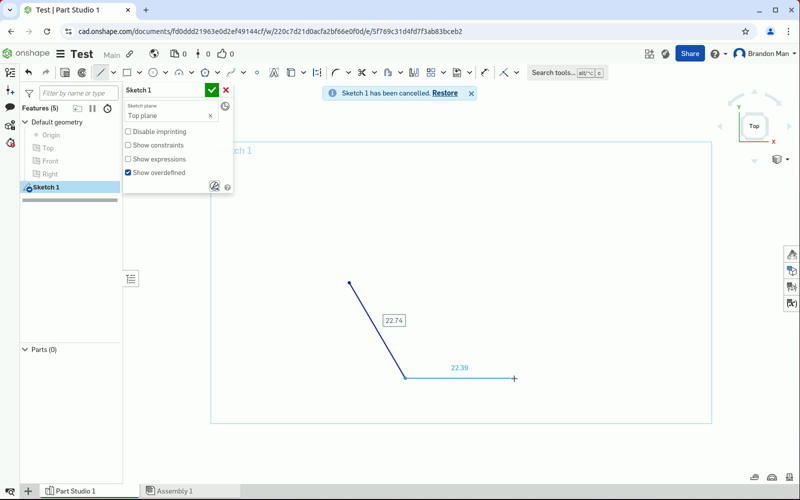
click(514, 378)
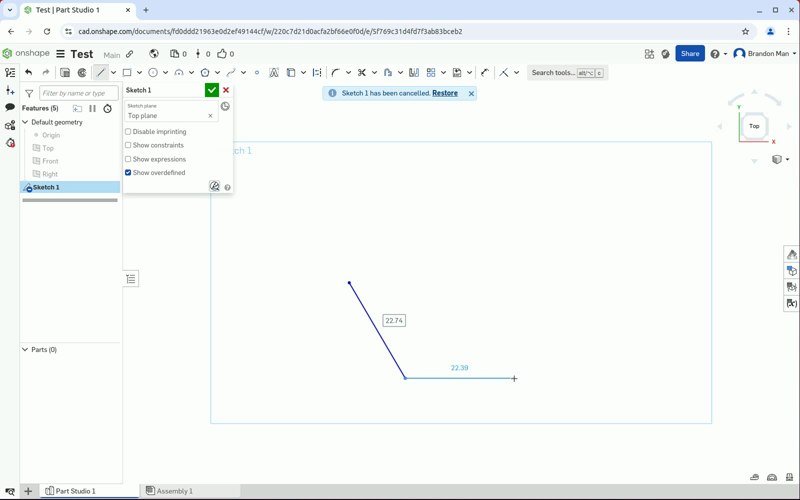
key_up(shift)
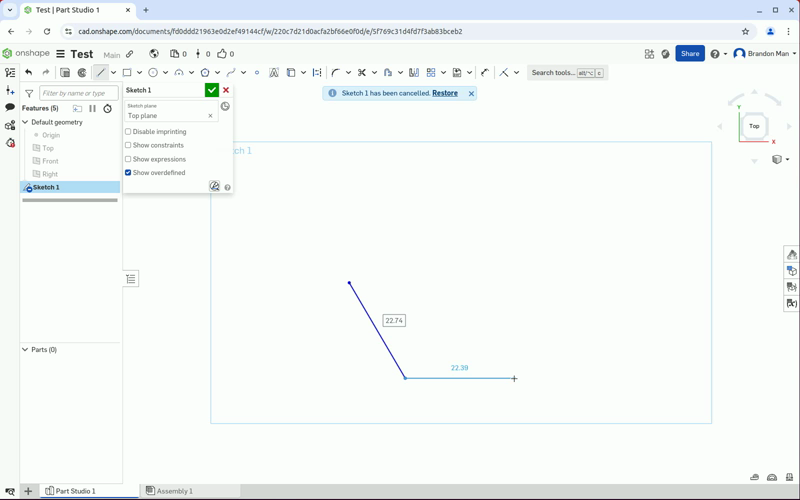
key_down(shift)
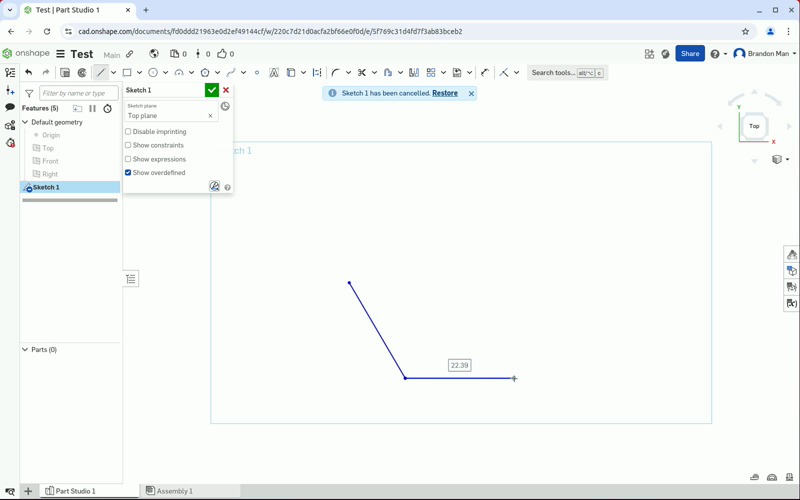
mouse_move(569, 282)
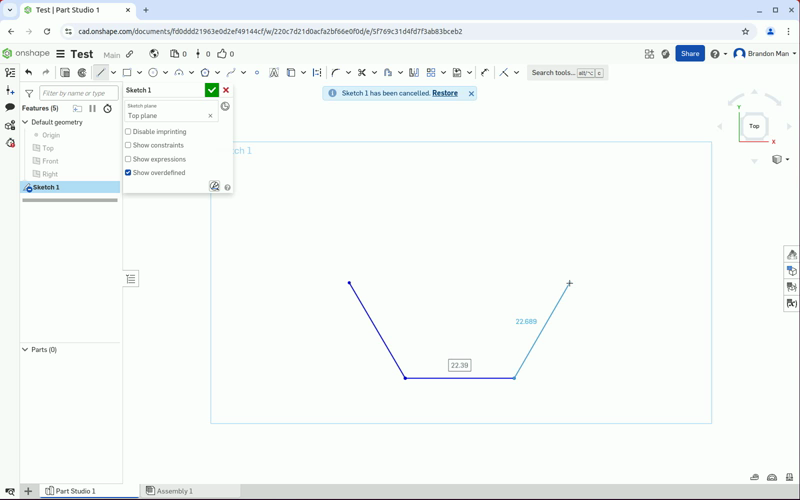
click(569, 282)
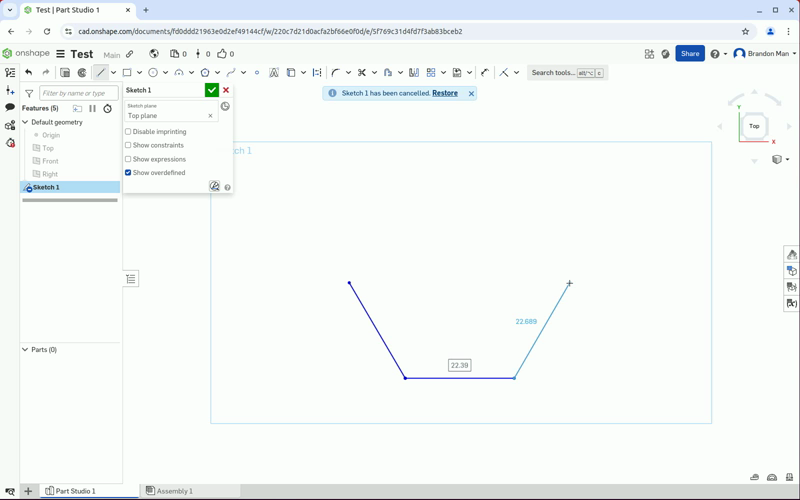
key_up(shift)
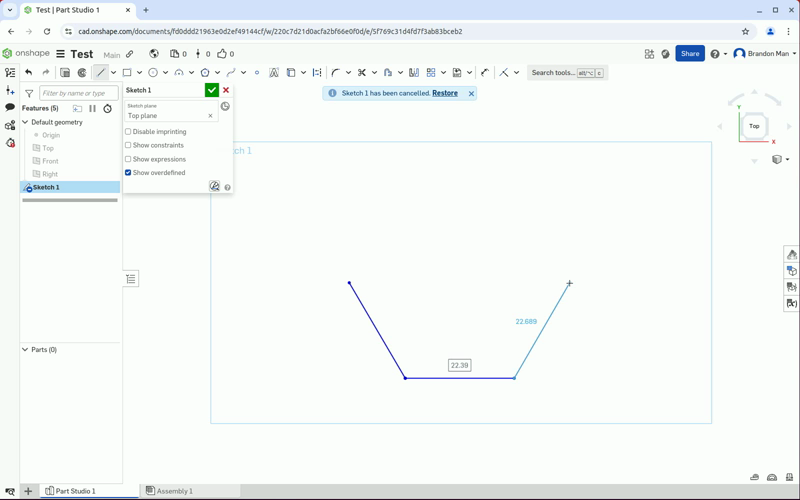
key_down(shift)
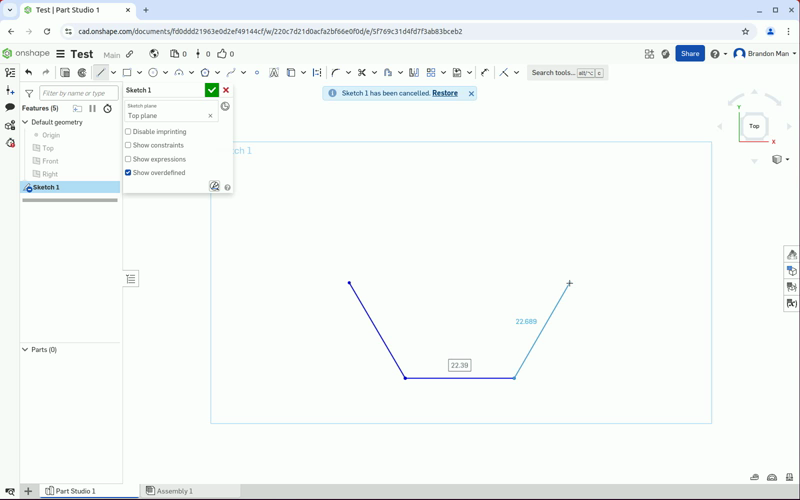
mouse_move(514, 187)
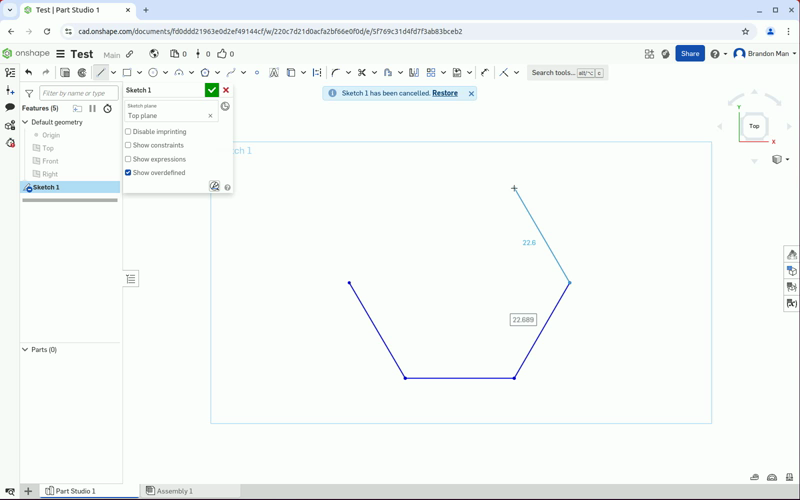
click(514, 187)
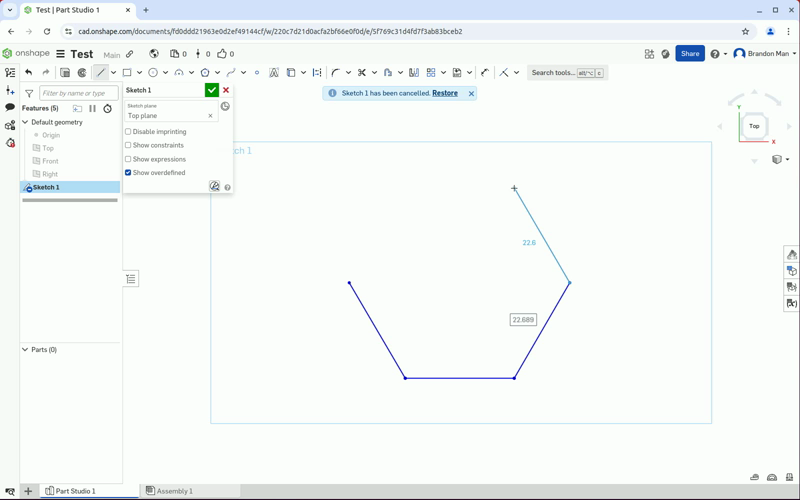
key_up(shift)
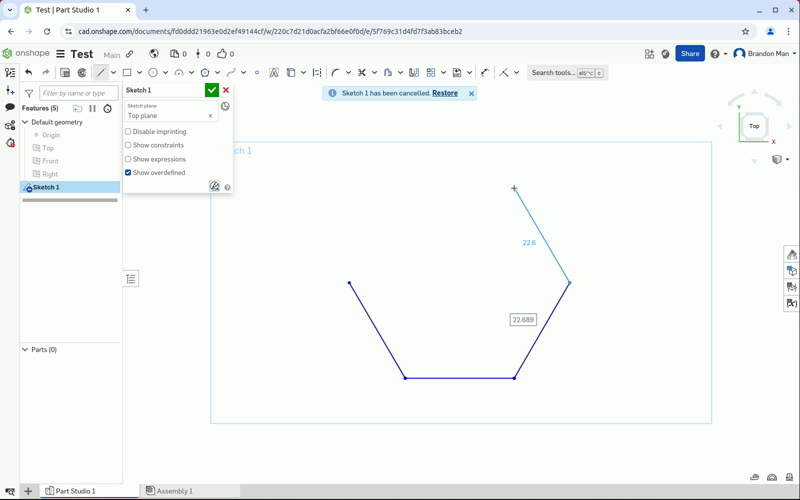
key_down(shift)
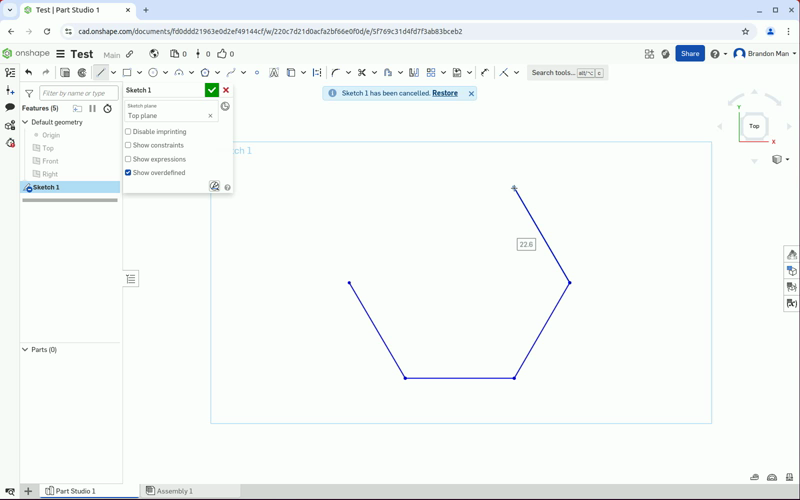
mouse_move(405, 187)
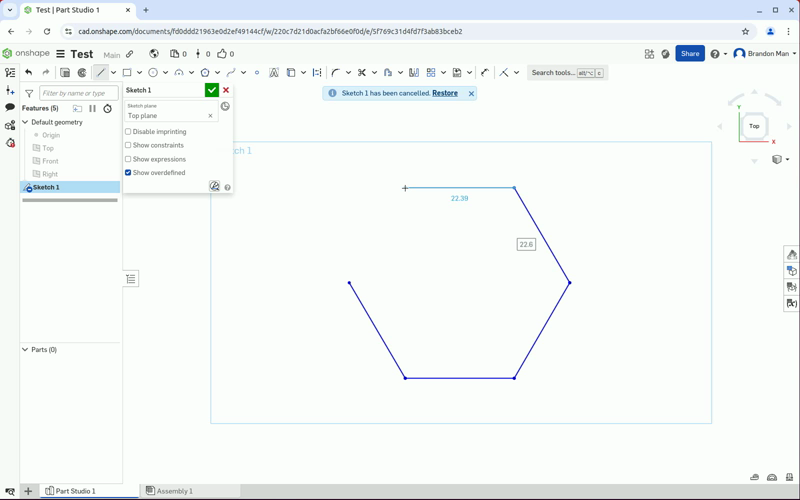
click(405, 187)
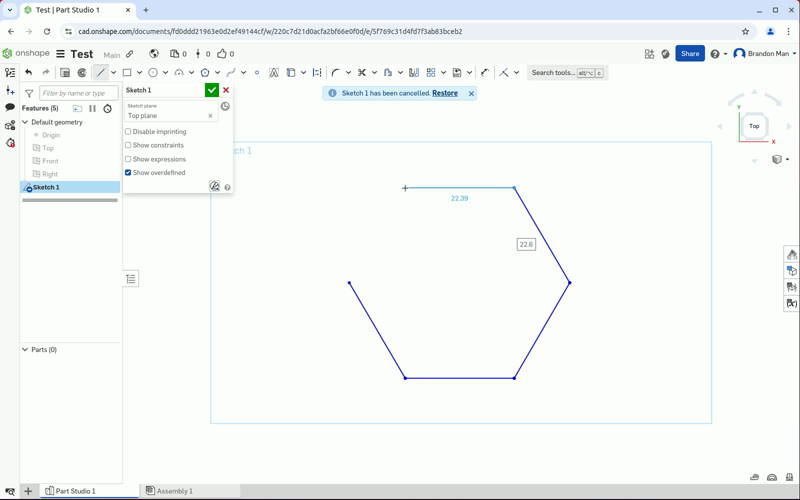
key_up(shift)
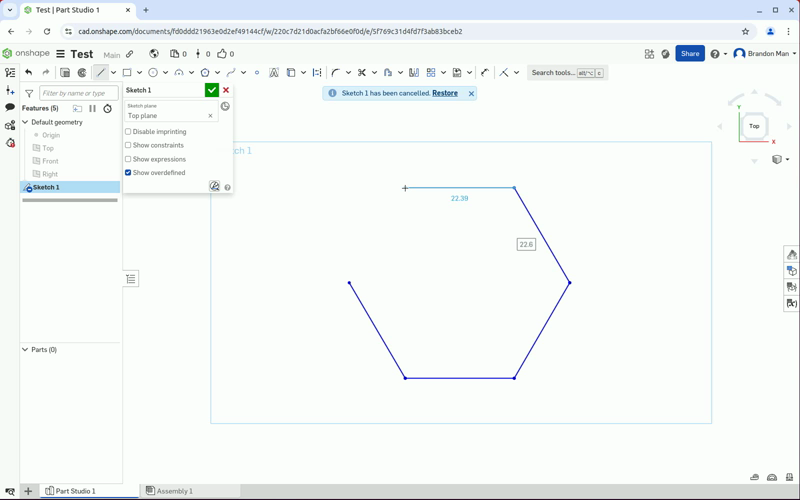
key_down(shift)
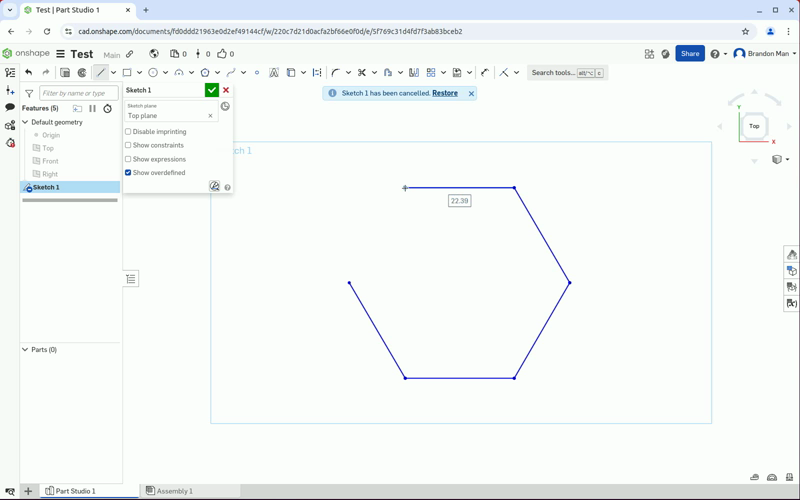
mouse_move(349, 282)
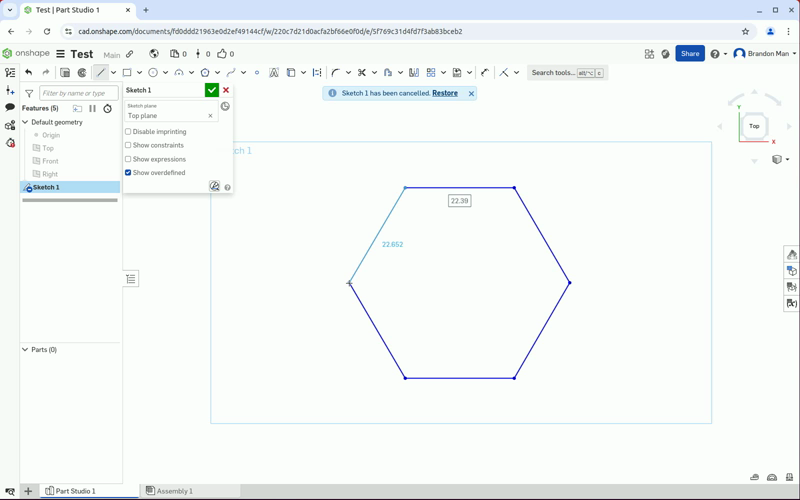
key_up(shift)
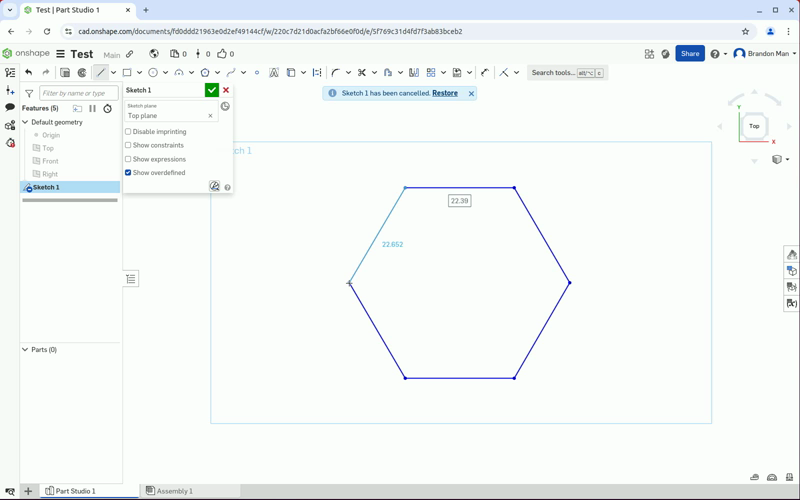
click(349, 282)
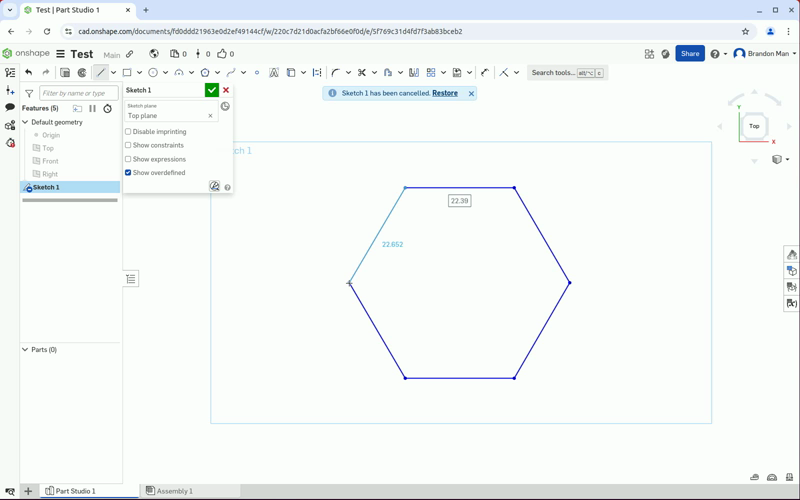
key(esc)
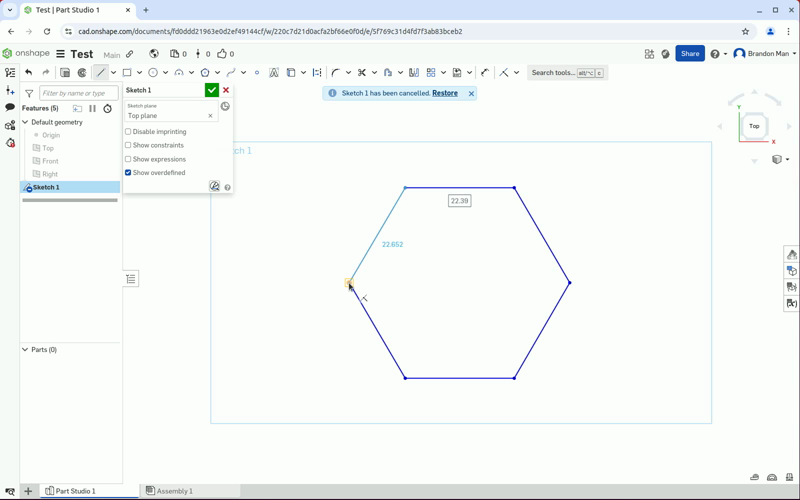
mouse_move(418, 216)
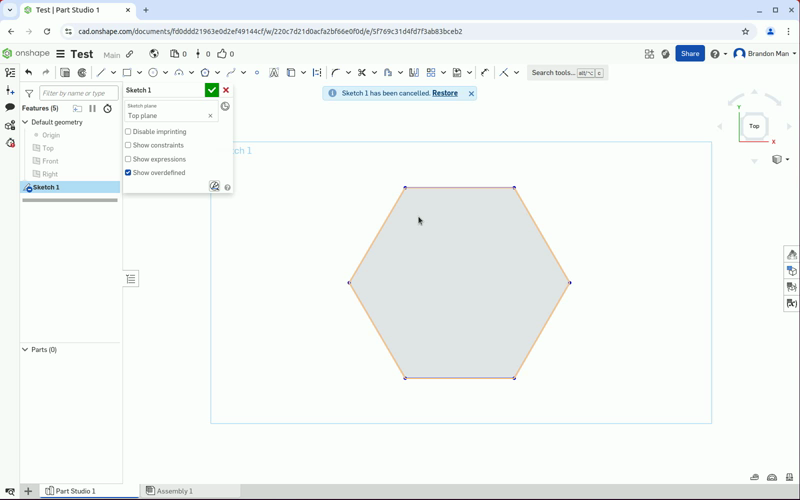
click(418, 216)
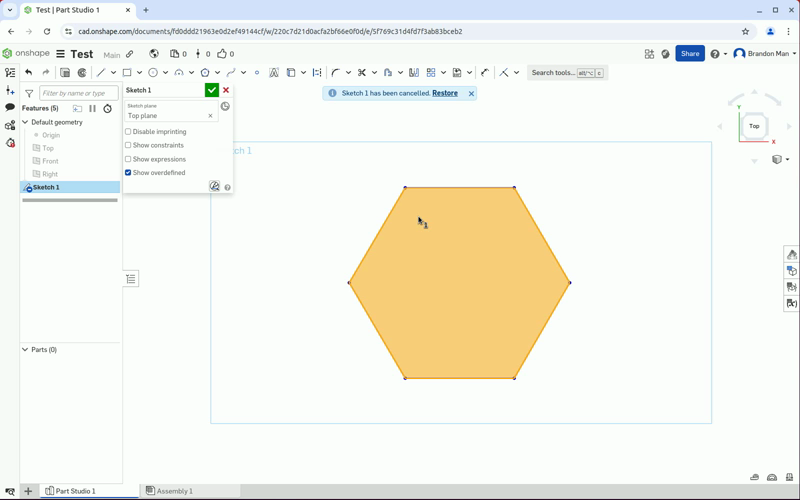
mouse_move(73, 352)
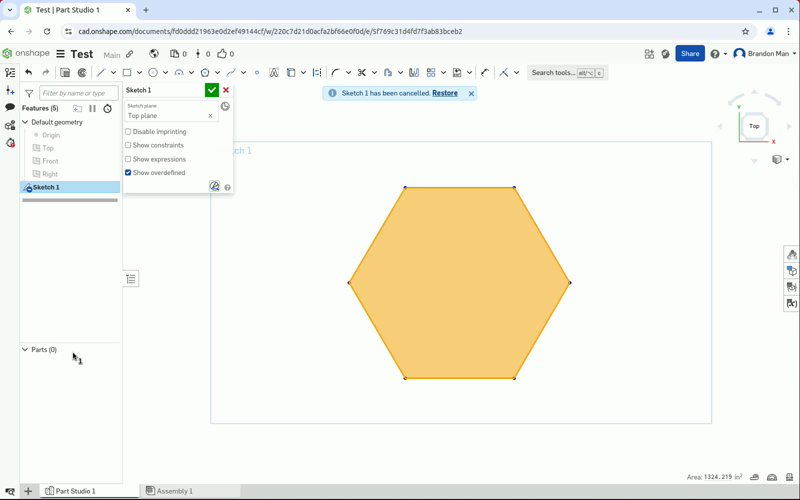
key(shift+y)
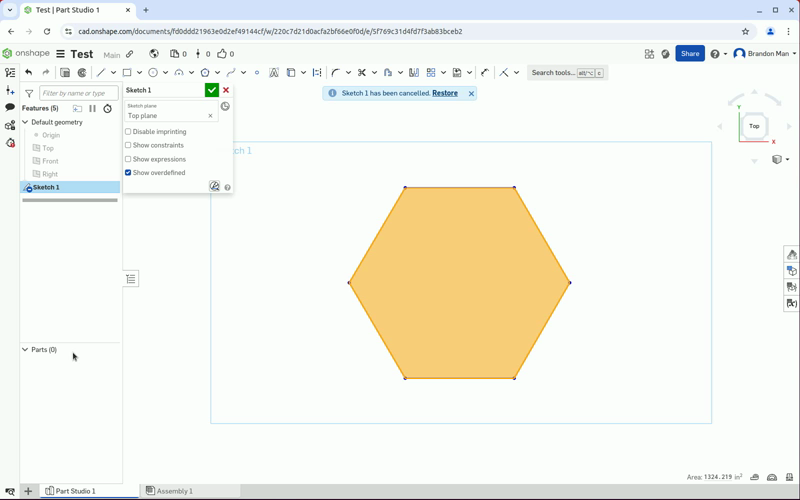
key(shift+e)
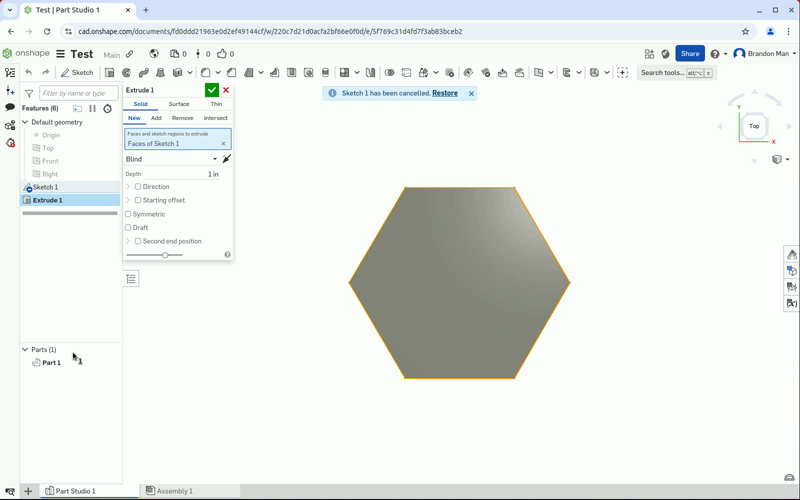
mouse_move(143, 106)
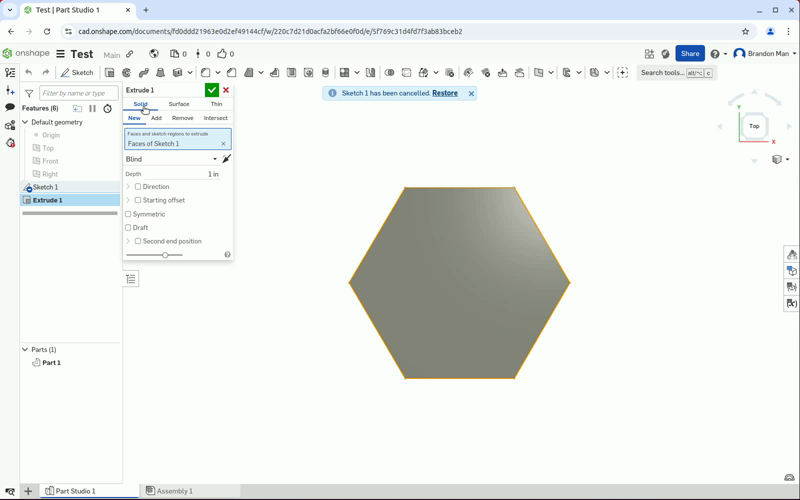
click(143, 106)
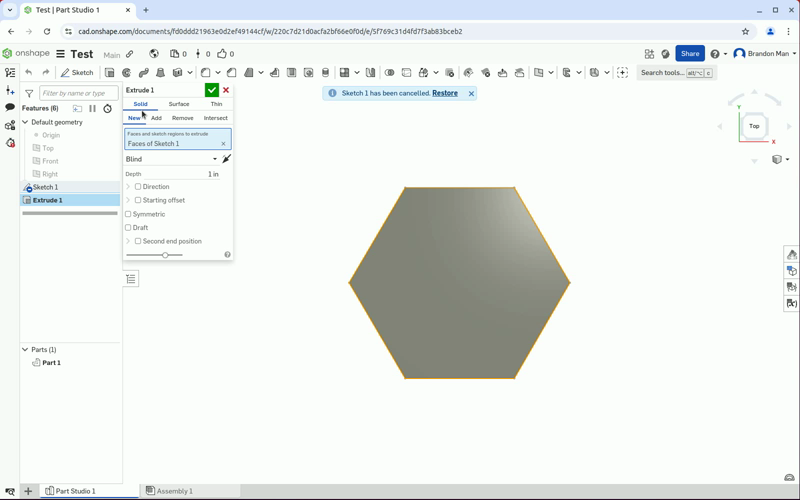
mouse_move(137, 120)
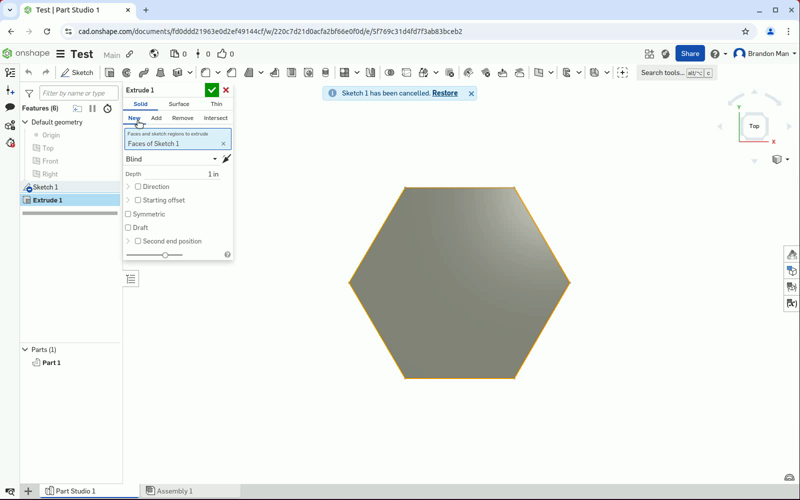
click(137, 120)
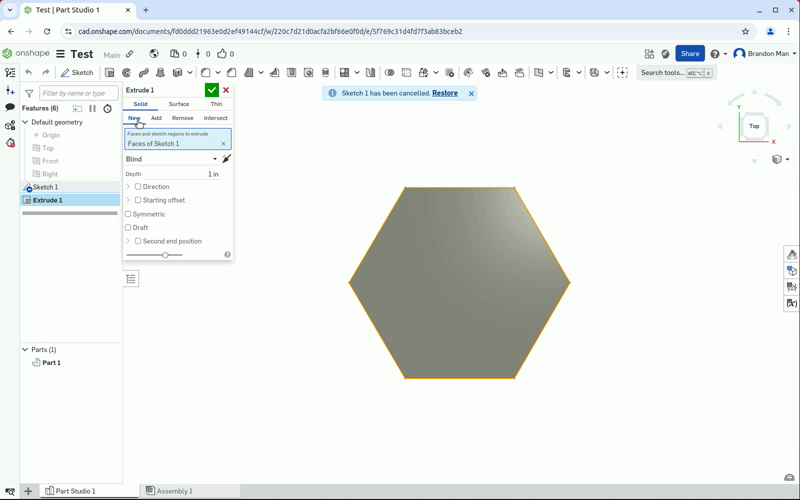
key(tab, 4)
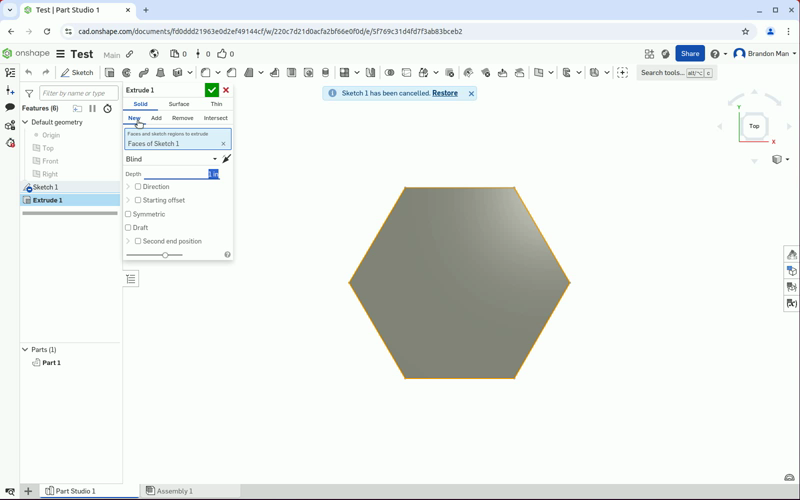
text(15.405)
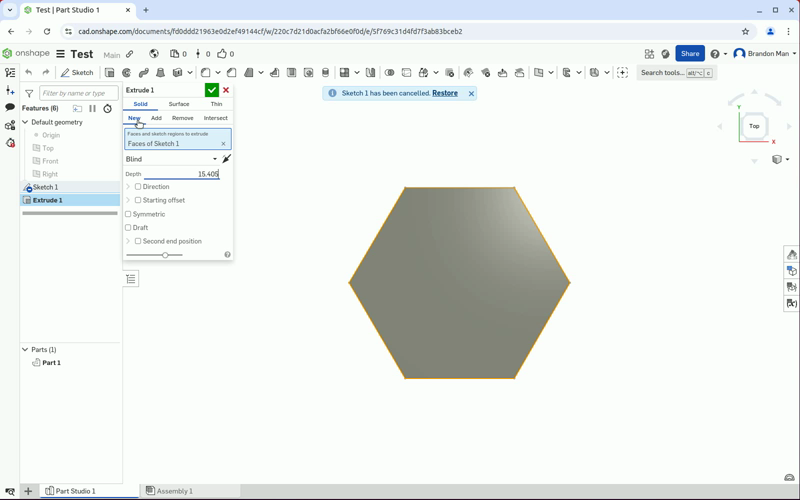
key(enter)
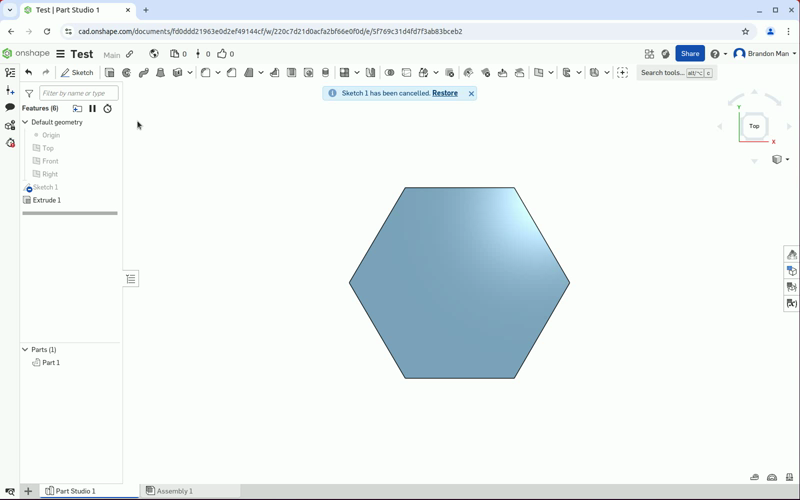
key(shift+h)
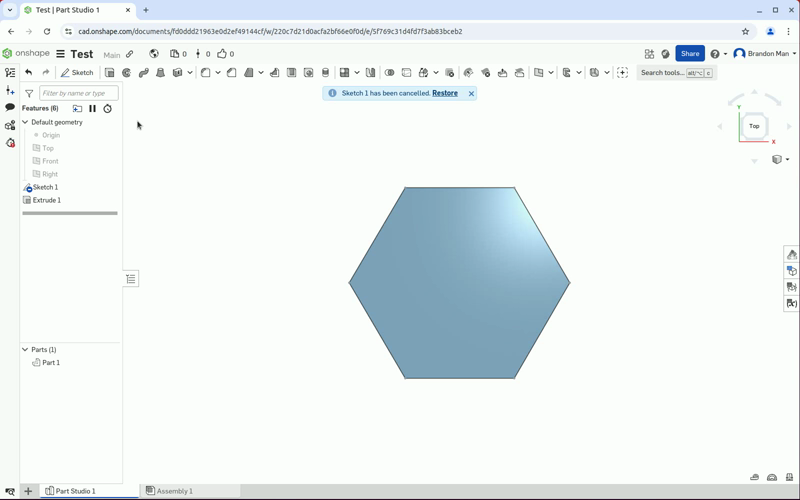
key(shift+h)
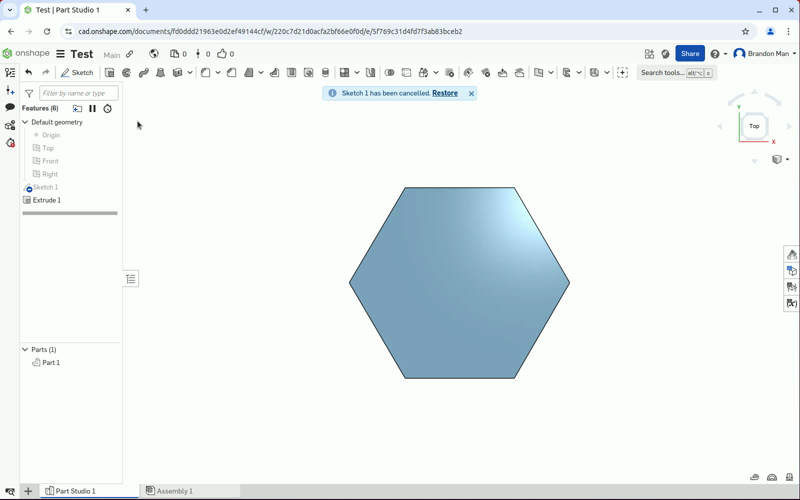
mouse_move(73, 189)
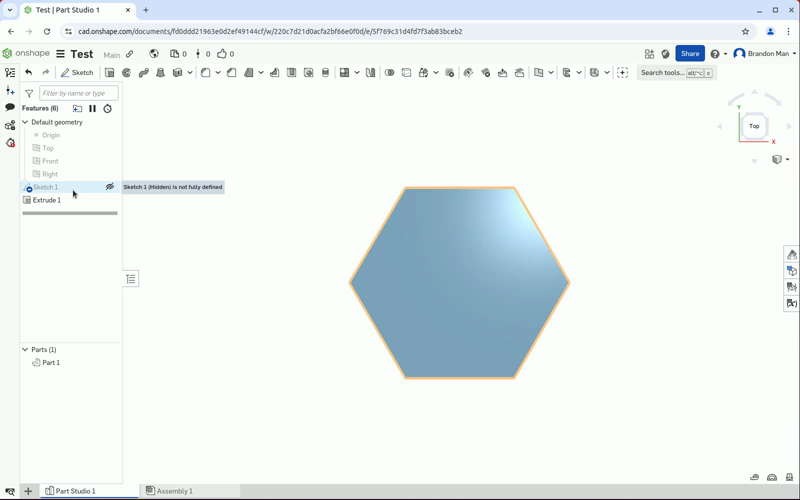
click(73, 189)
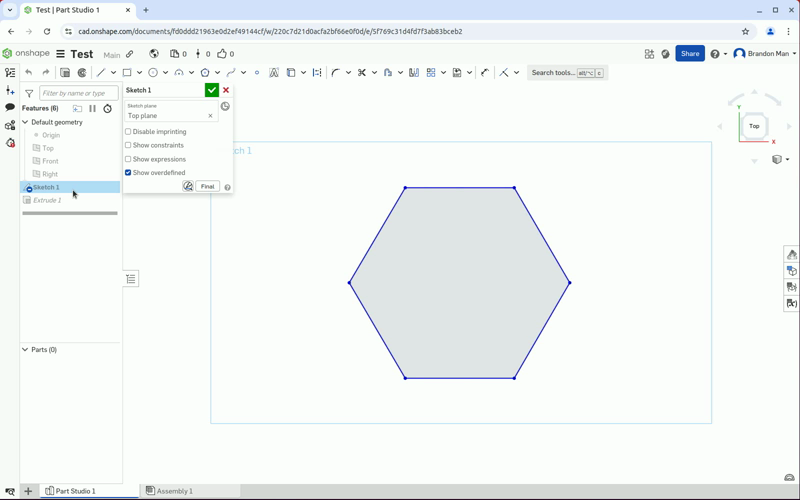
mouse_move(229, 92)
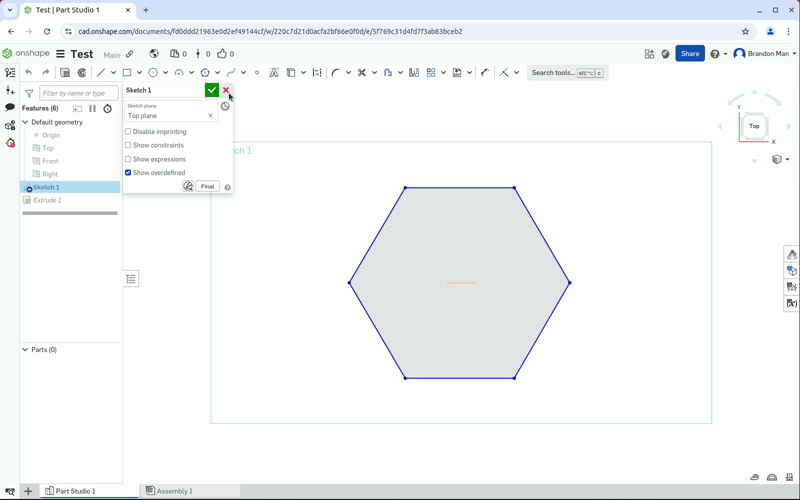
click(229, 92)
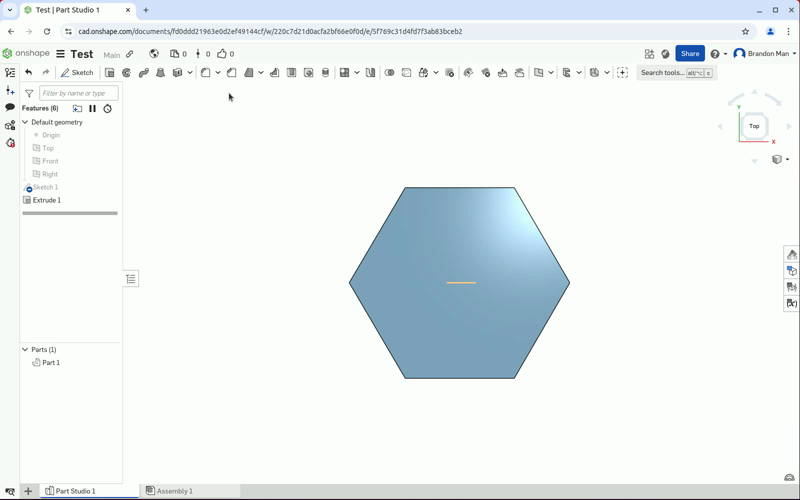
mouse_move(541, 75)
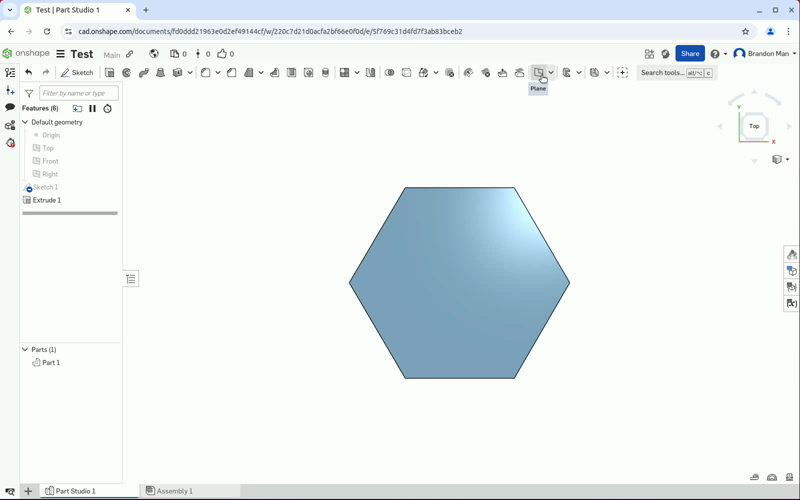
click(541, 75)
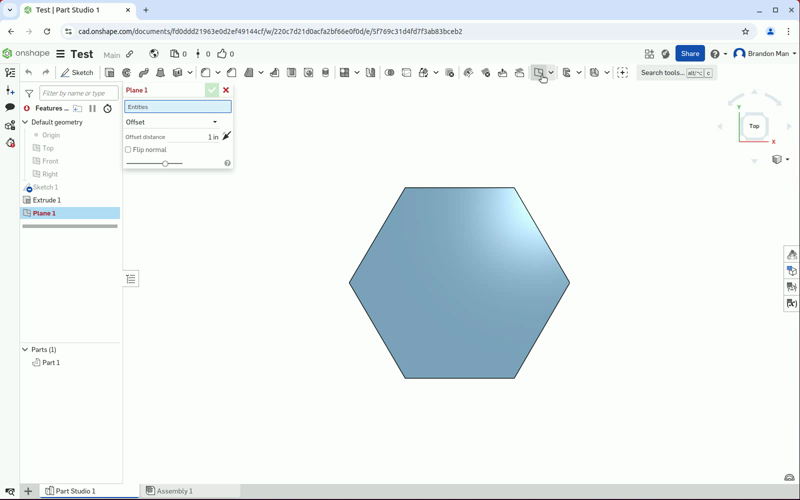
mouse_move(73, 150)
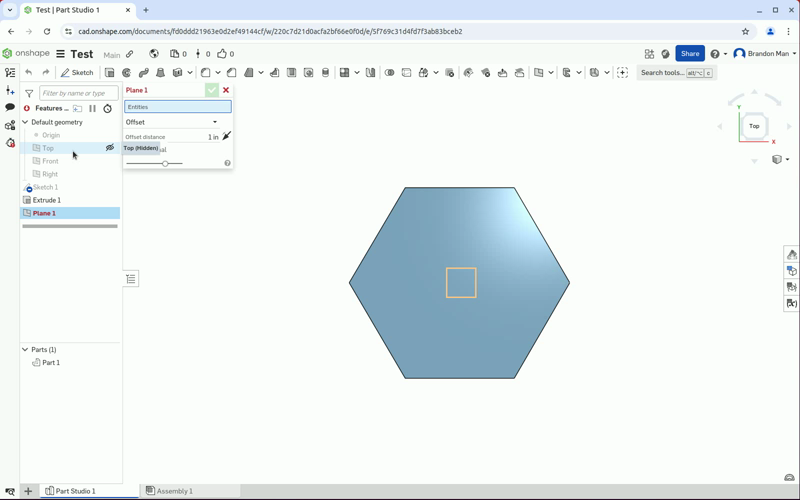
click(73, 150)
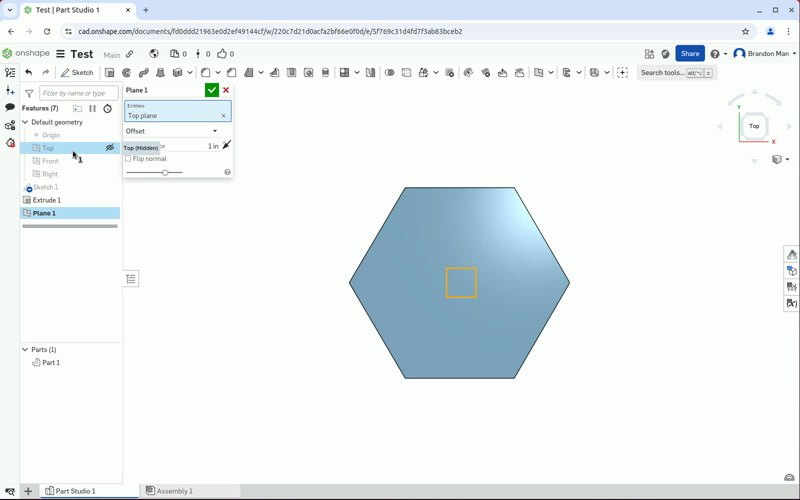
key(tab, 2)
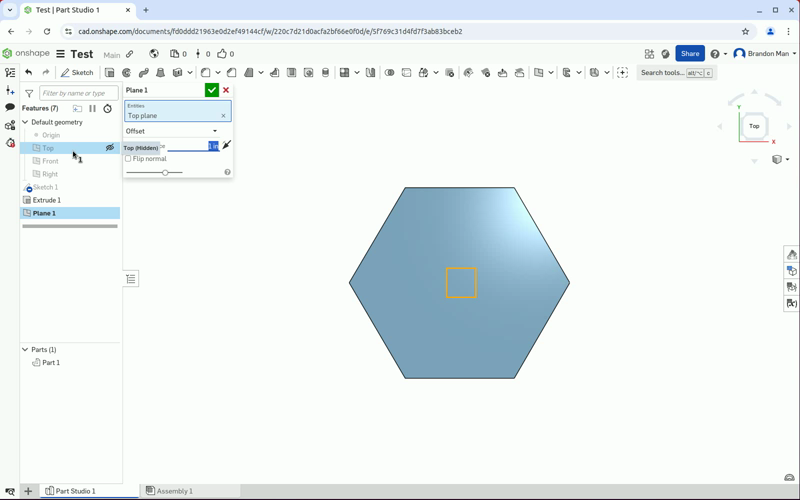
text(15.405)
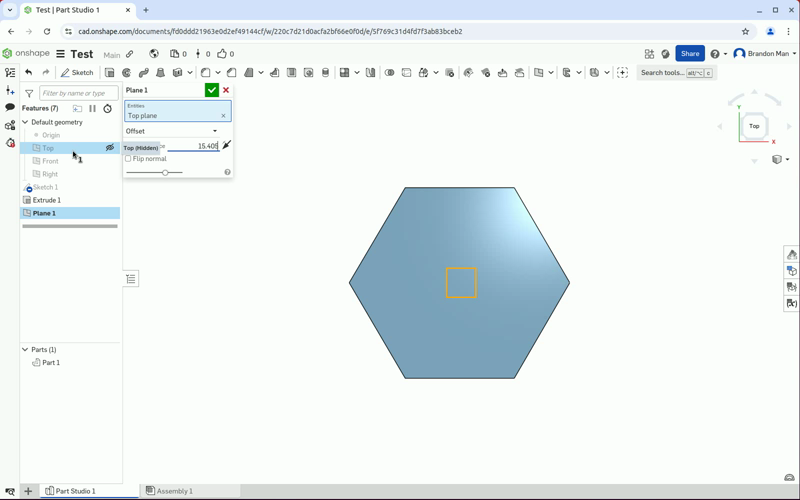
key(enter, 2)
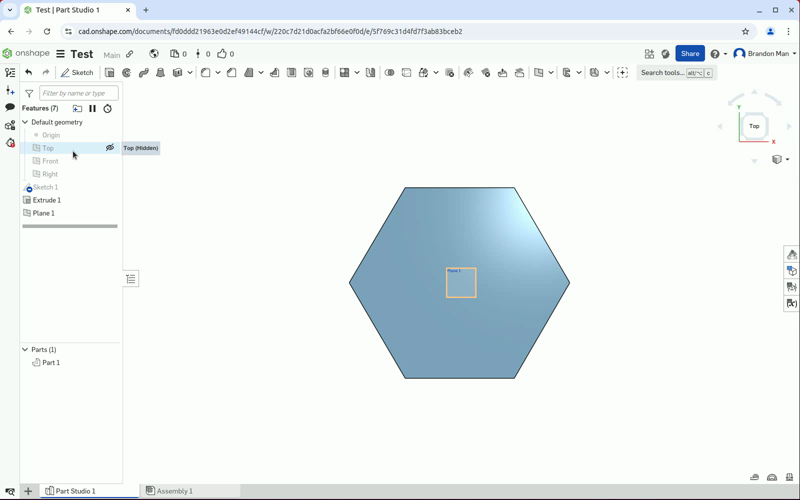
key(shift+s)
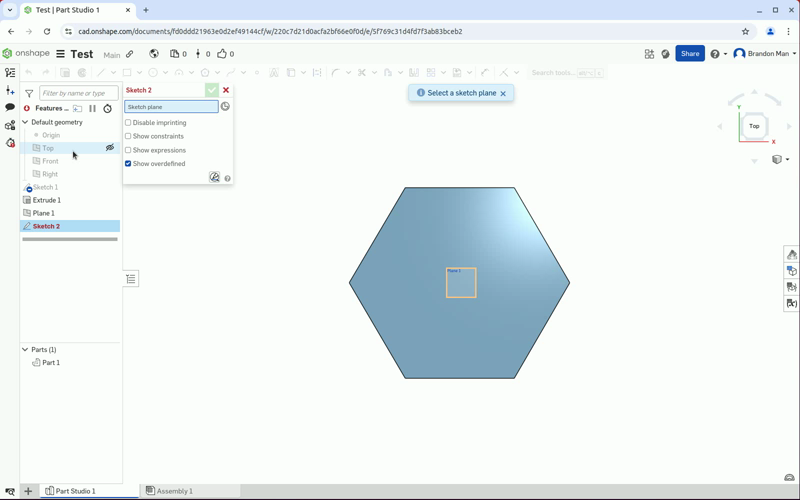
mouse_move(73, 215)
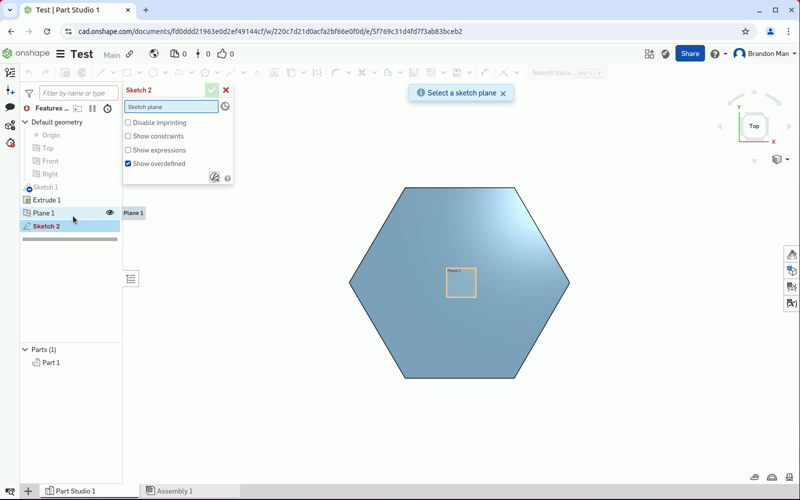
click(73, 215)
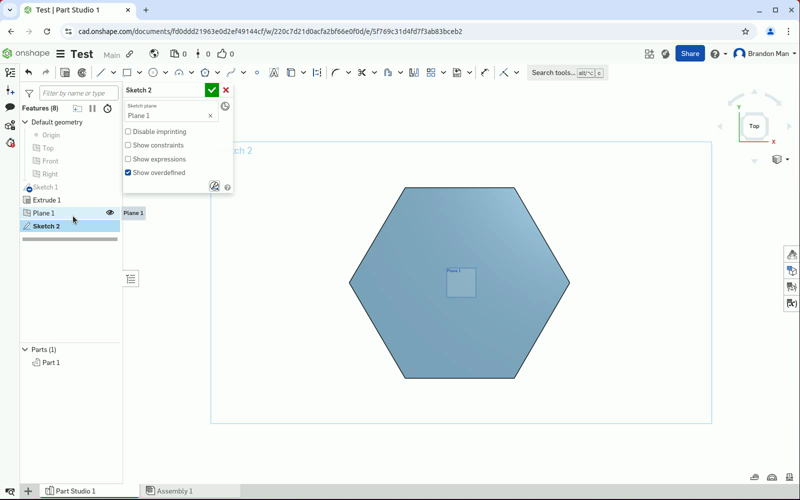
mouse_move(73, 352)
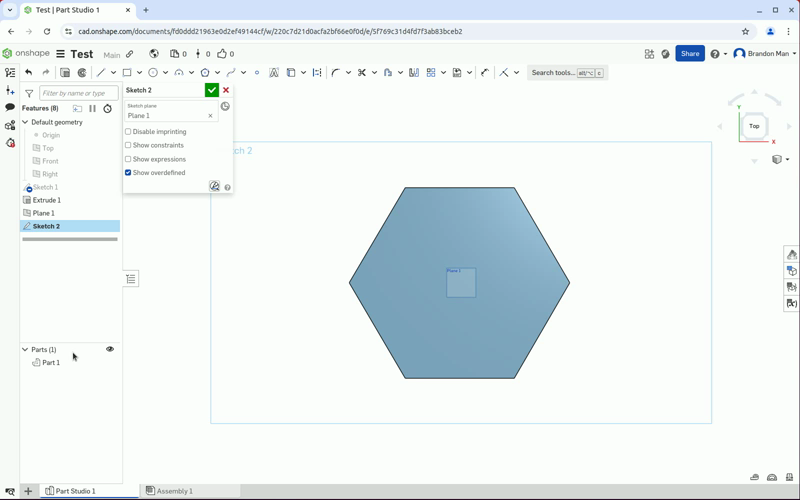
key(y)
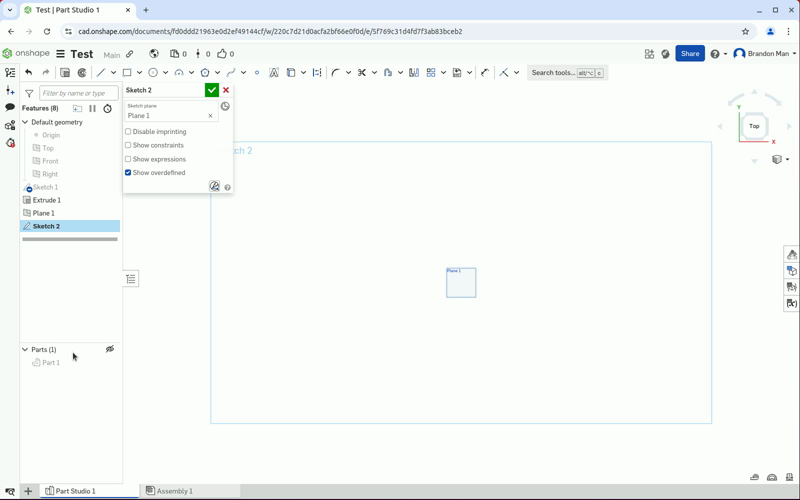
key(c)
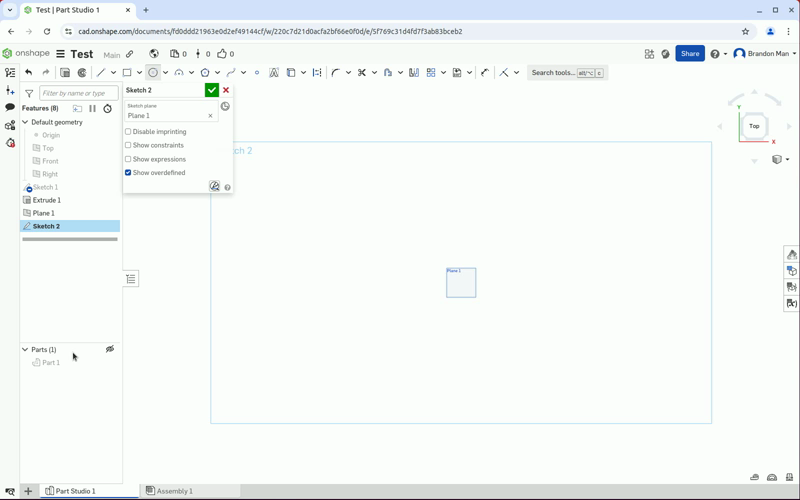
key_down(shift)
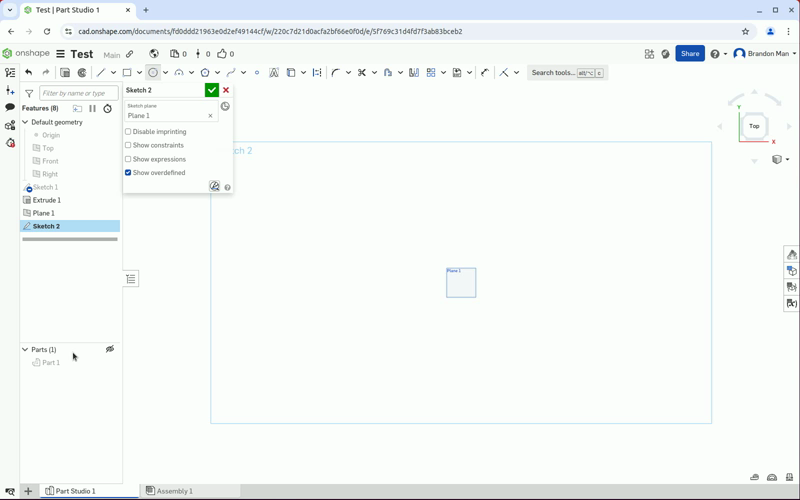
mouse_move(461, 282)
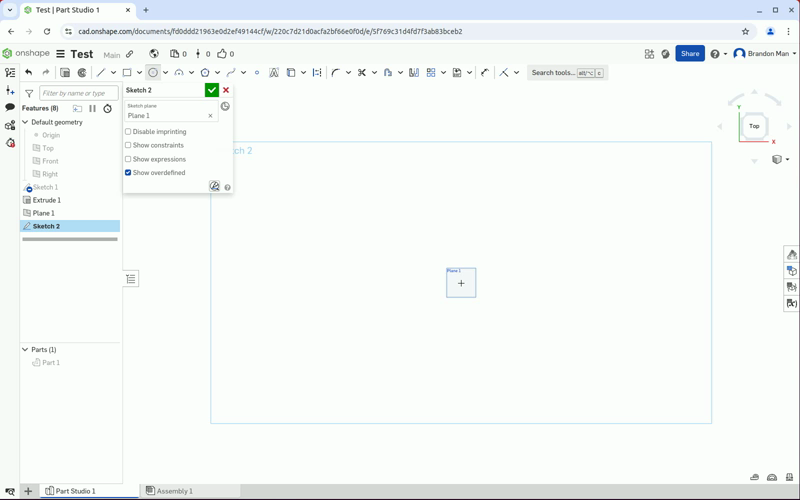
click(461, 282)
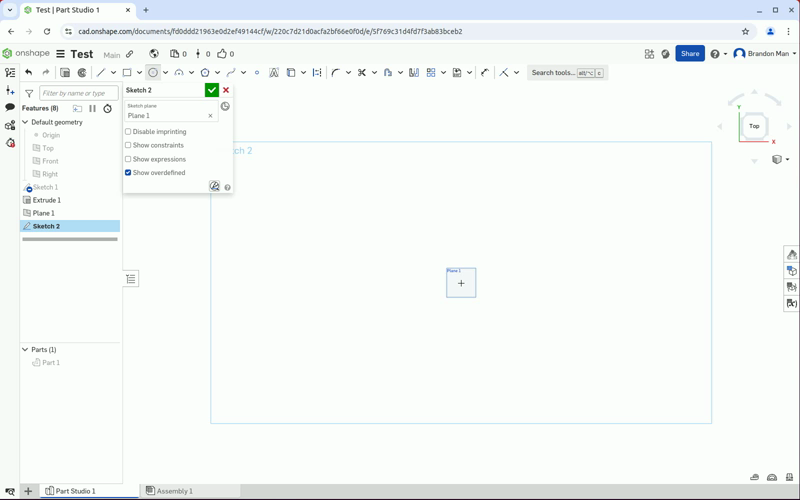
key_up(shift)
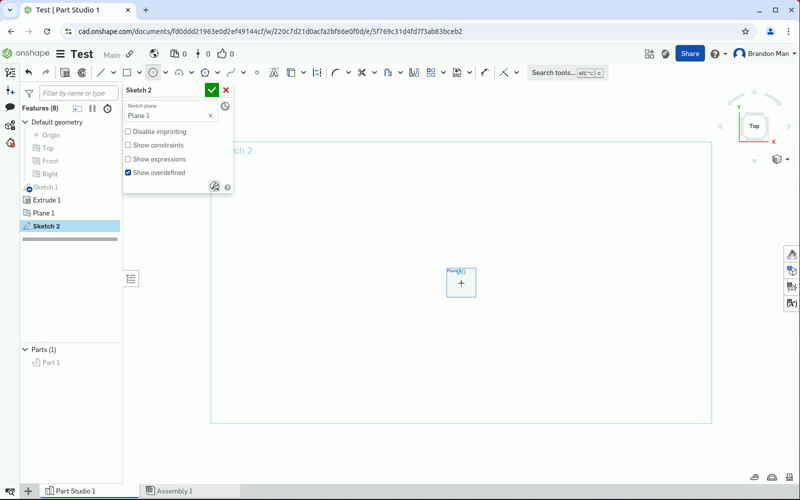
mouse_move(552, 282)
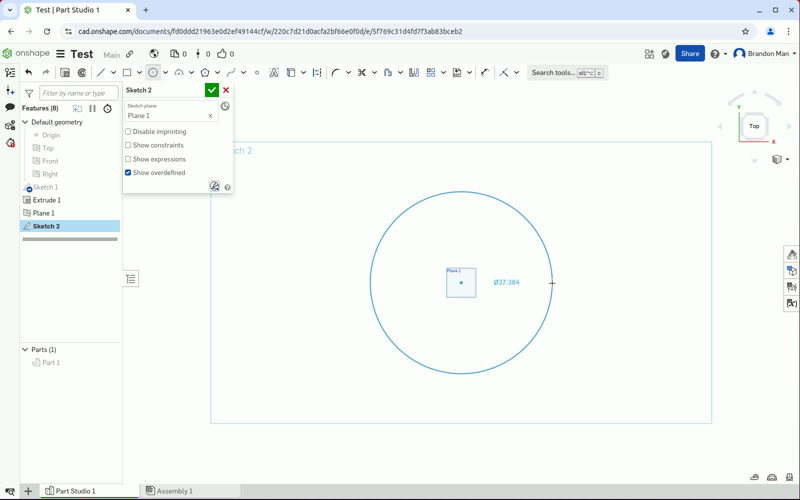
click(552, 282)
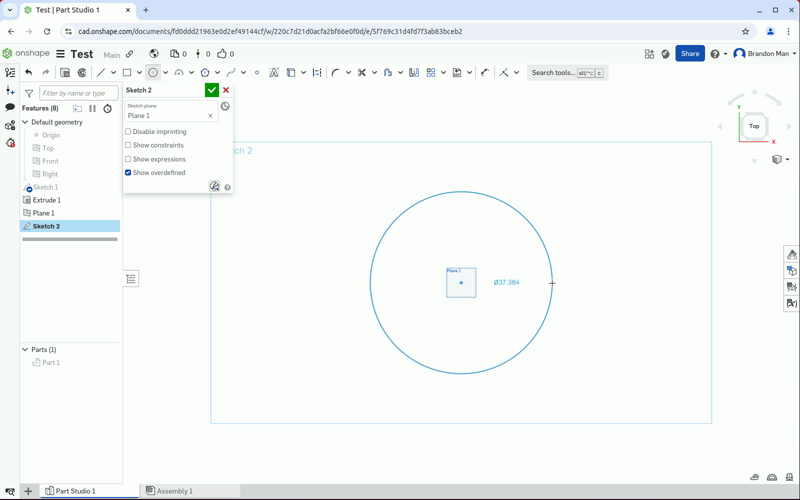
key(esc)
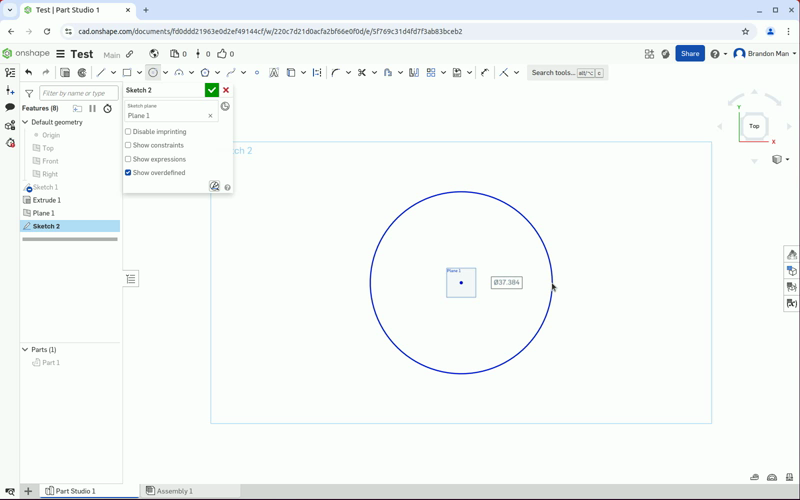
mouse_move(414, 318)
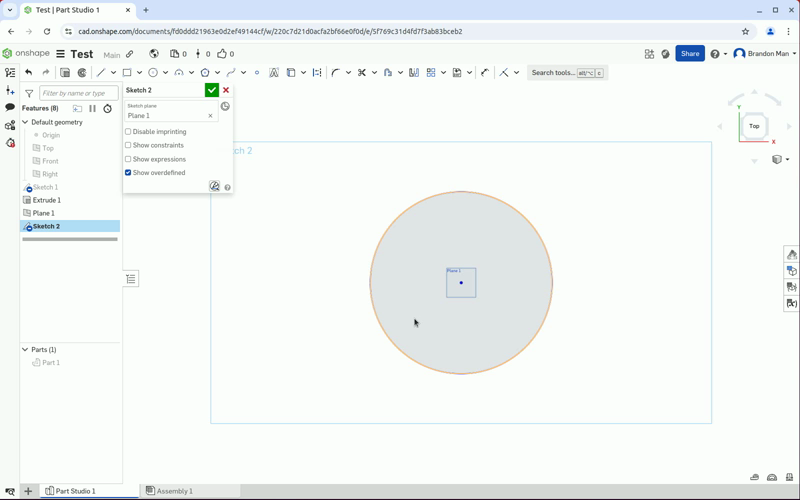
click(414, 318)
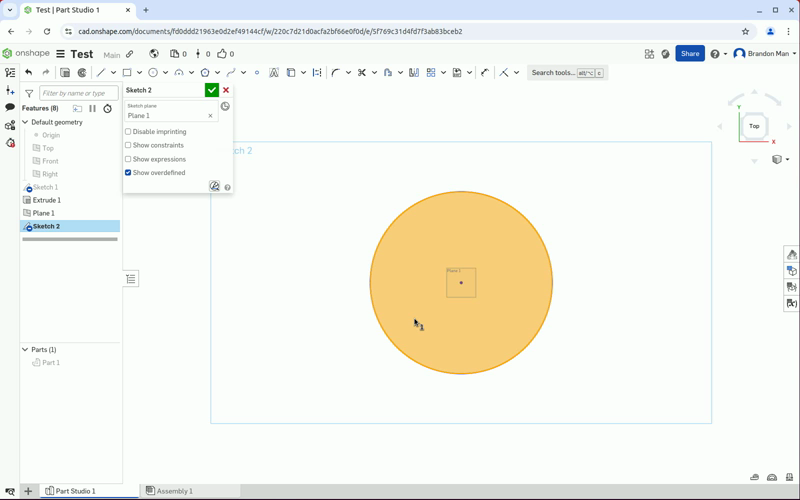
mouse_move(73, 352)
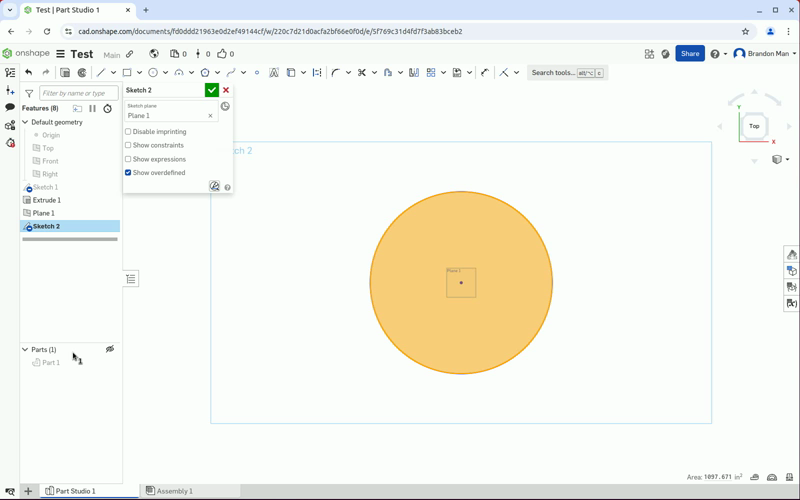
key(shift+y)
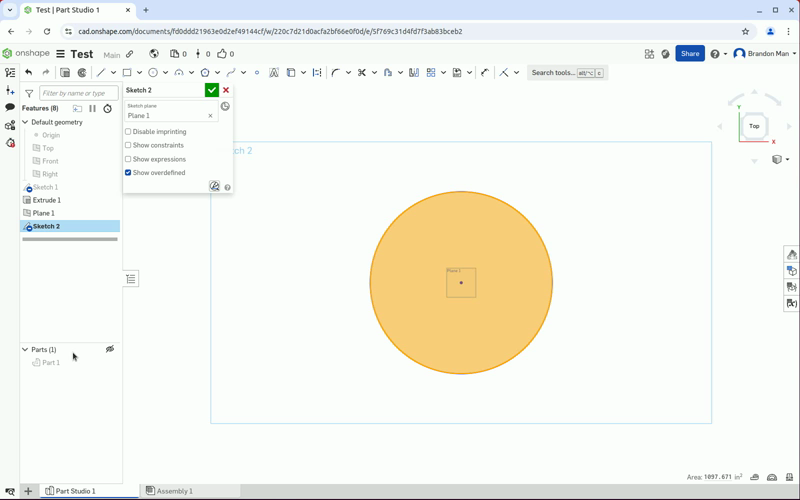
key(shift+e)
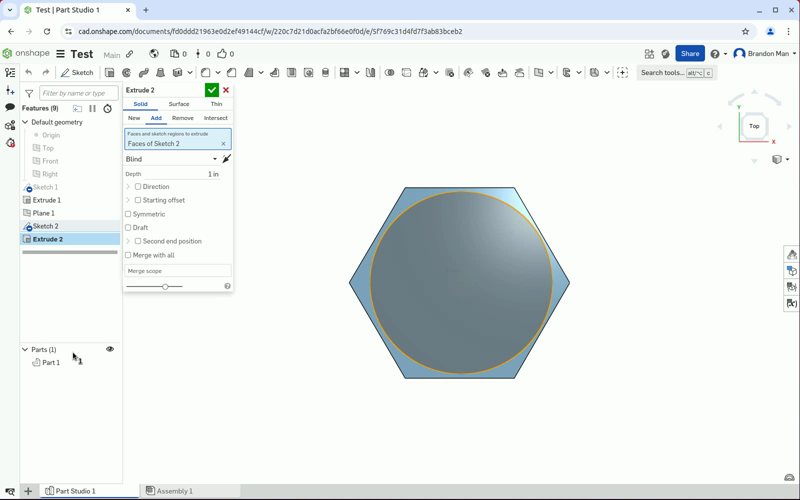
mouse_move(143, 106)
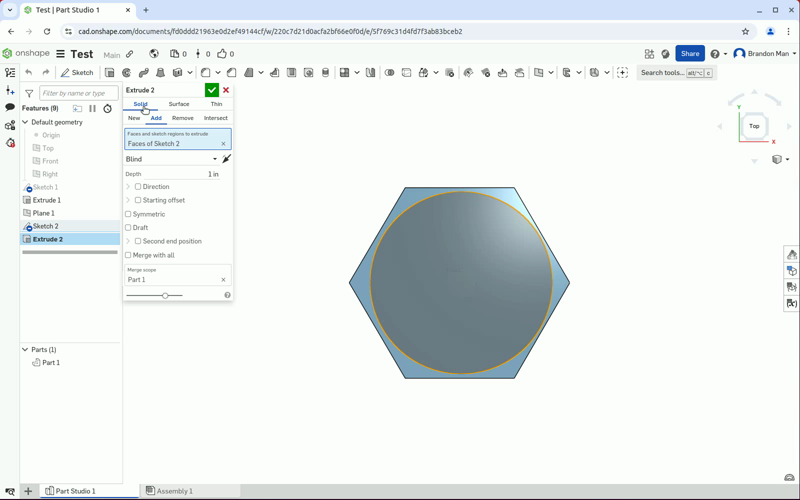
click(143, 106)
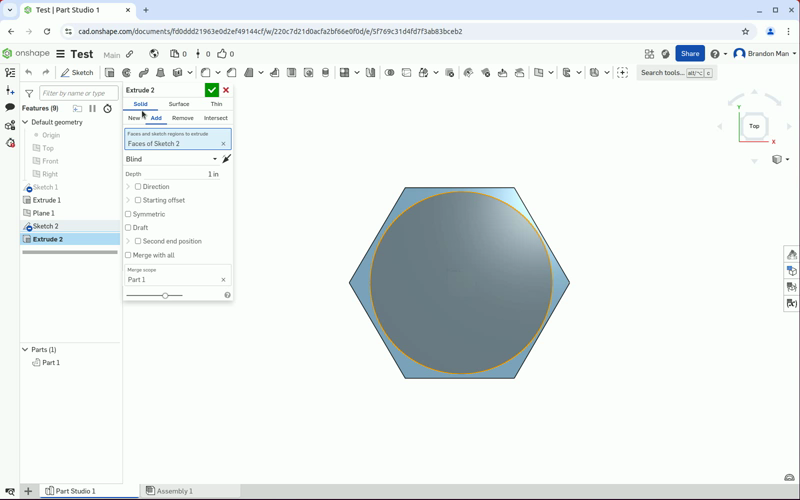
mouse_move(137, 120)
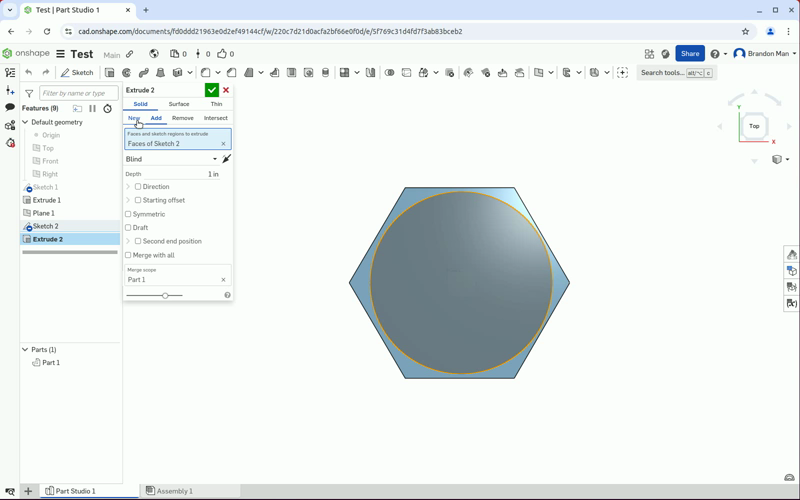
click(137, 120)
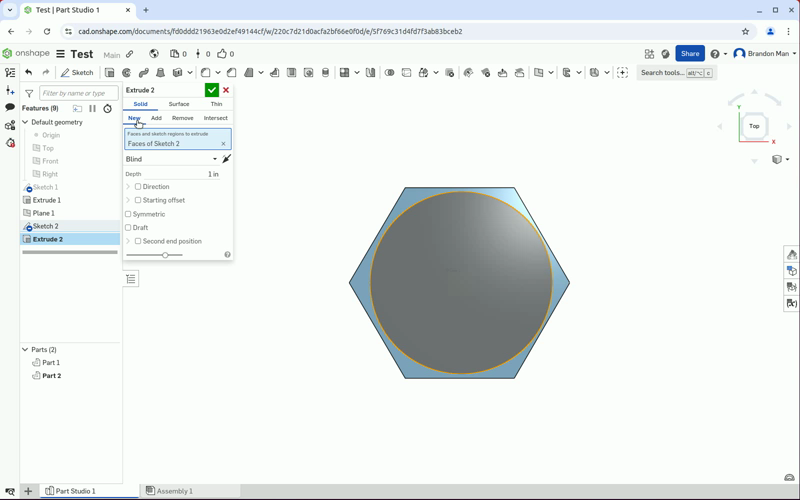
key(tab, 4)
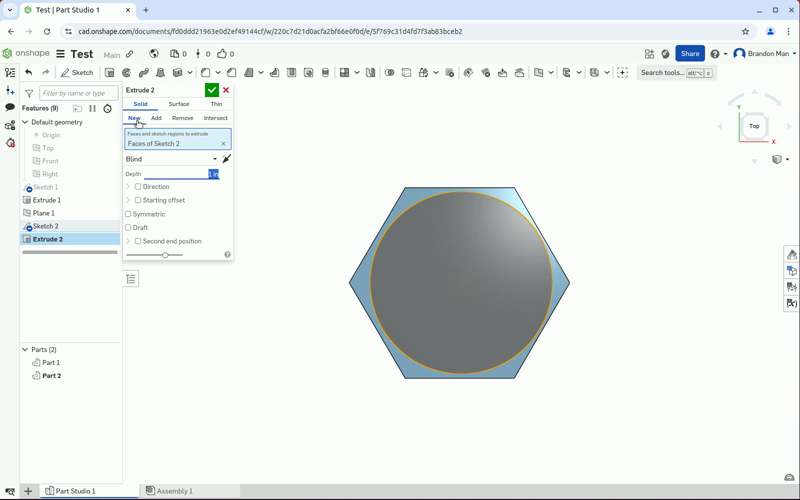
text(7.703)
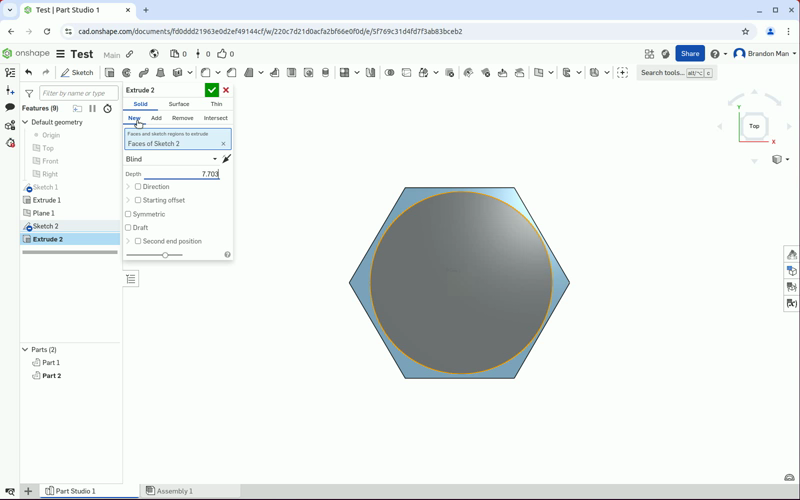
key(enter)
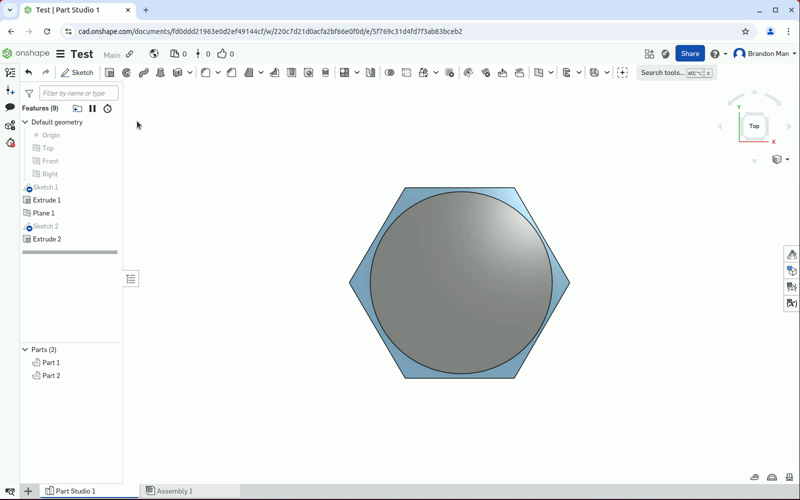
key(shift+h)
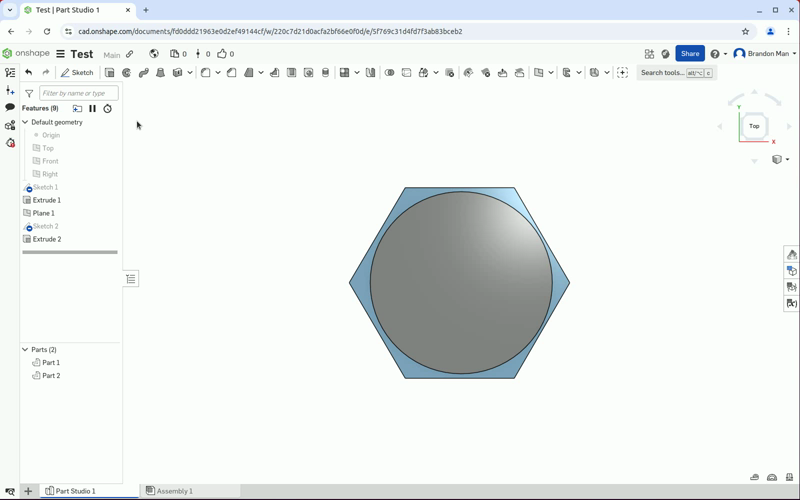
key(shift+h)
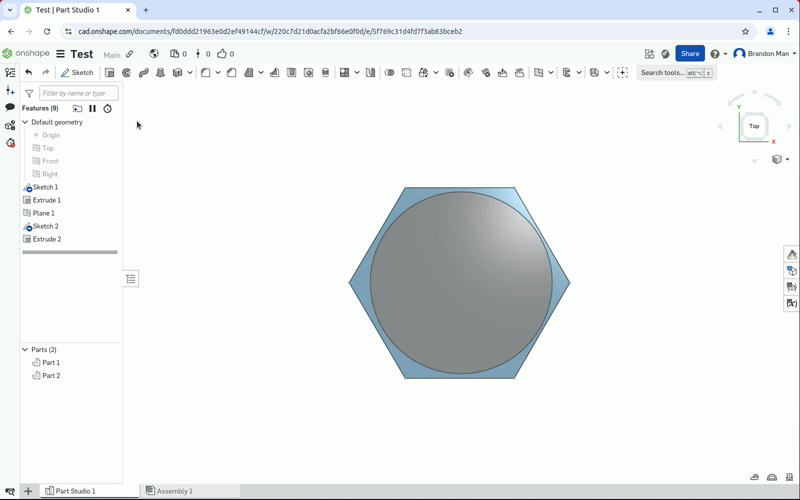
key(shift+7)
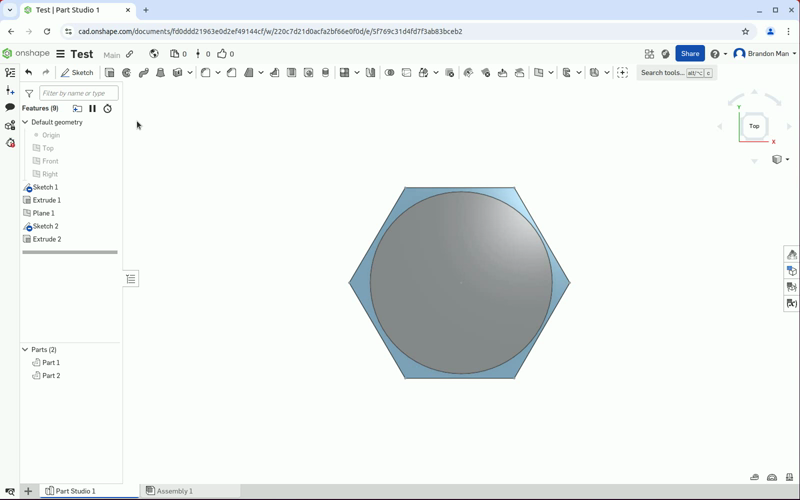
key(up, 3)
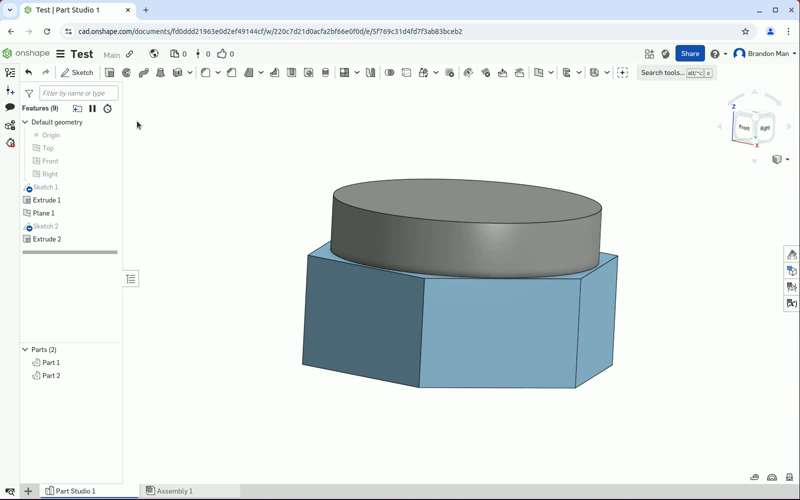
key(left, 3)
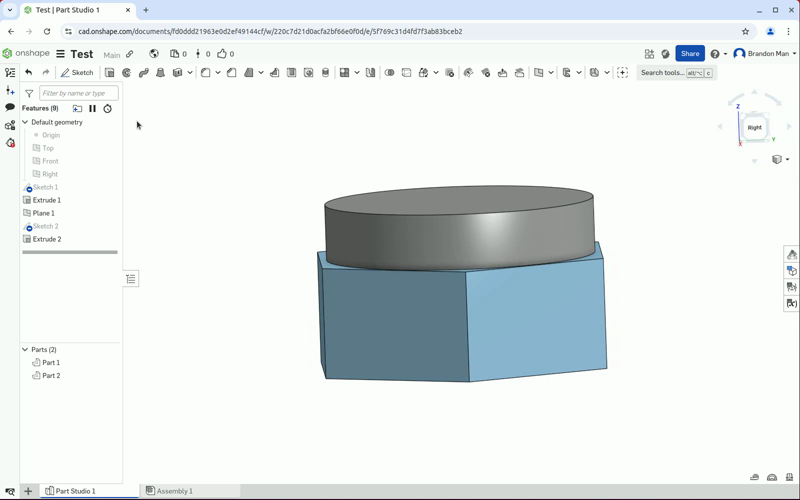
key(right, 3)
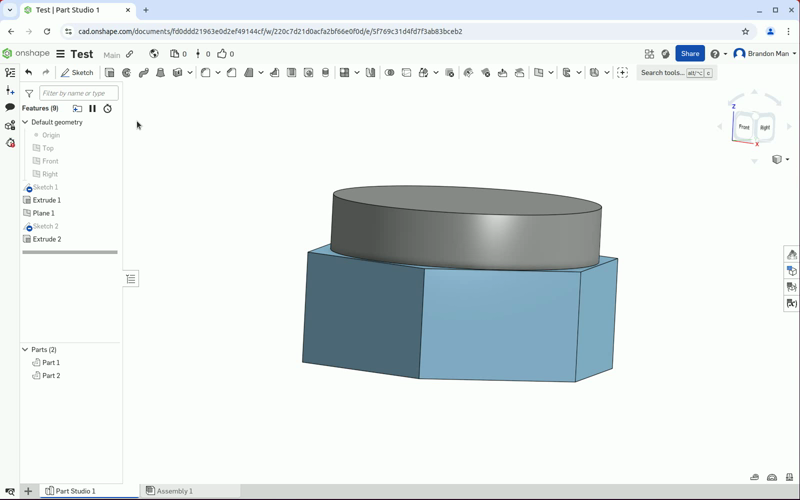
key(down, 3)
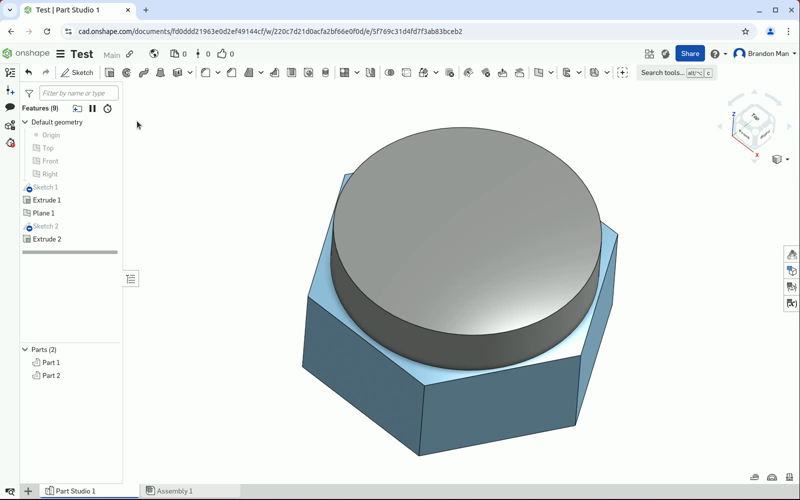
mouse_move(73, 189)
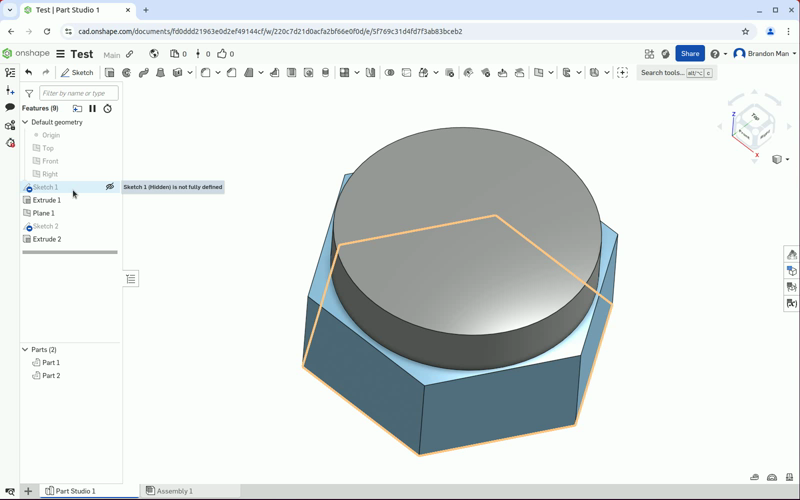
click(73, 189)